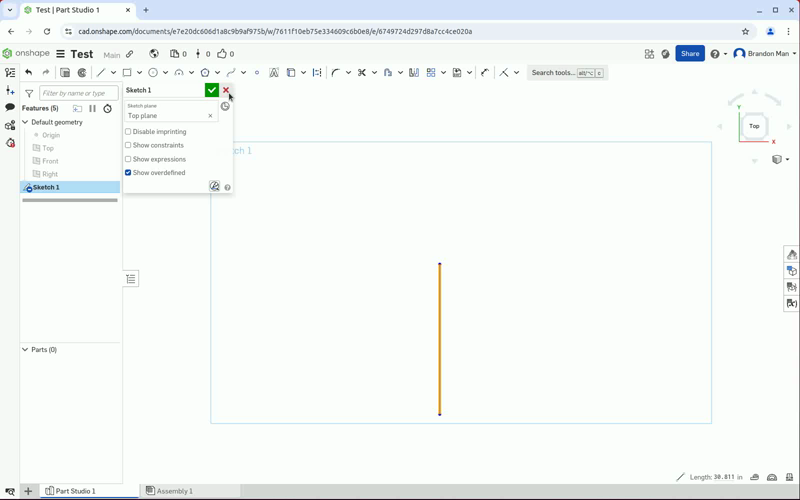
key(shift+h)
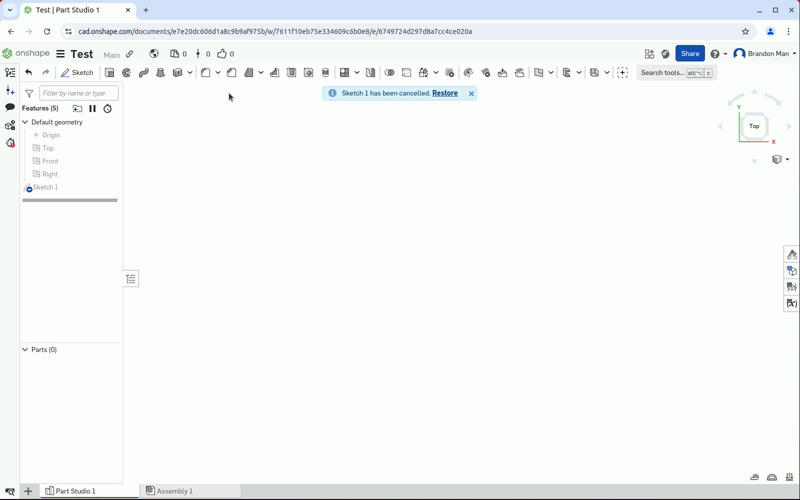
mouse_move(73, 352)
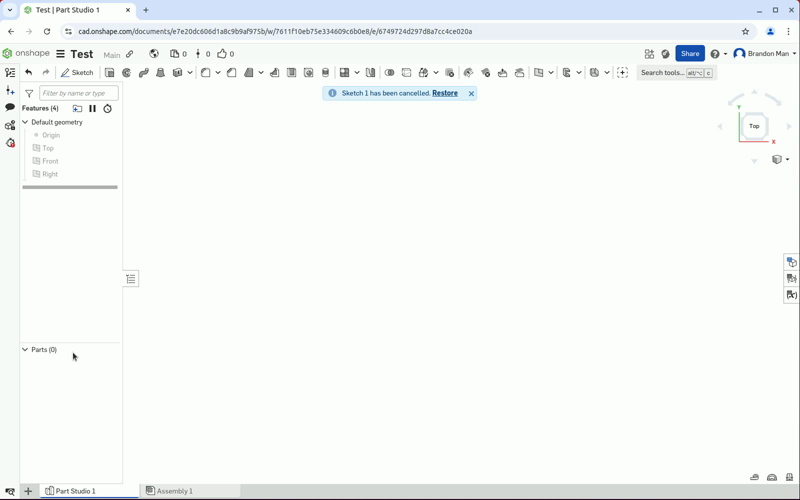
key(y)
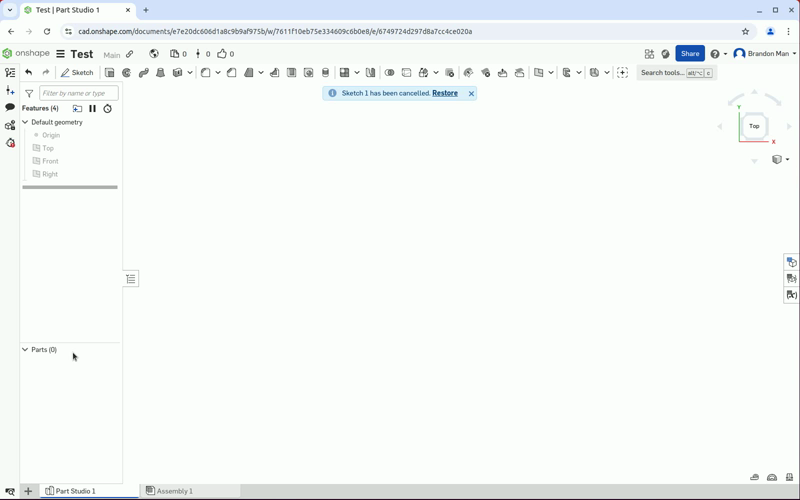
key(shift+p)
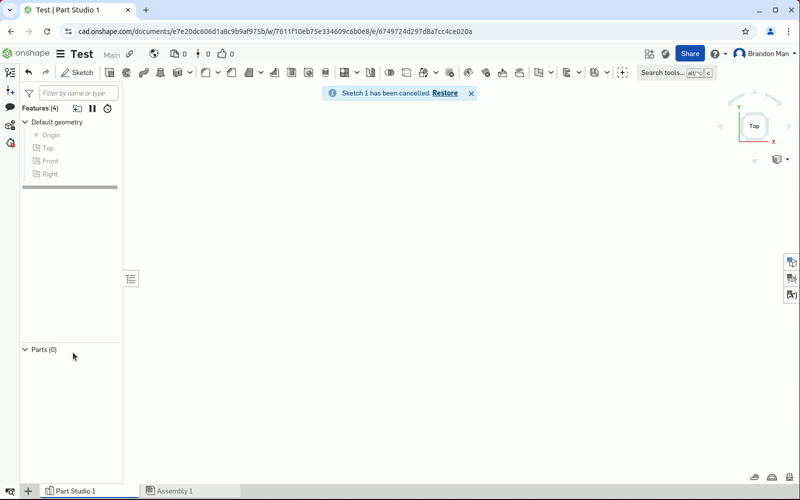
key(space)
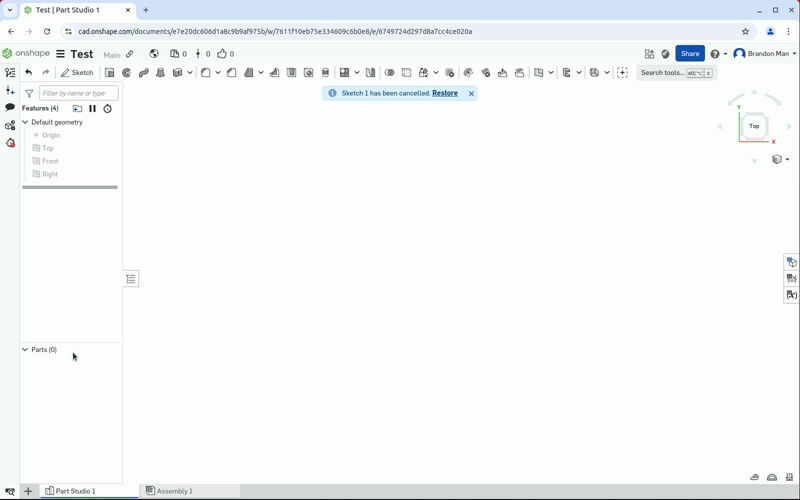
key_down(shift)
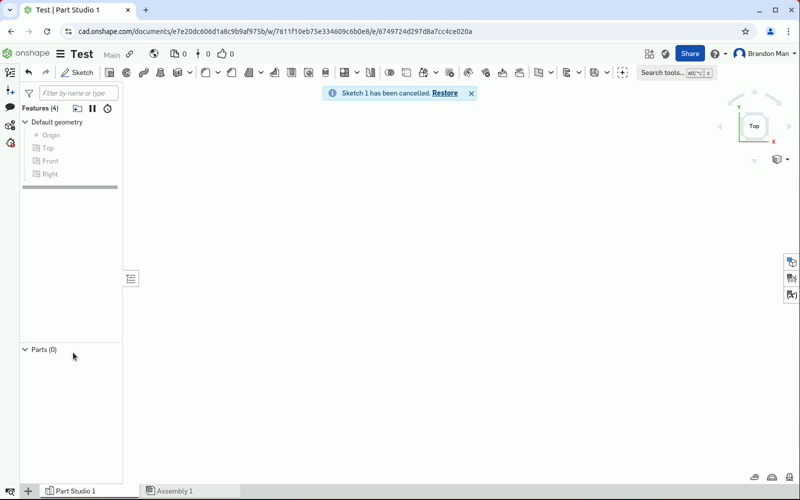
key(up)
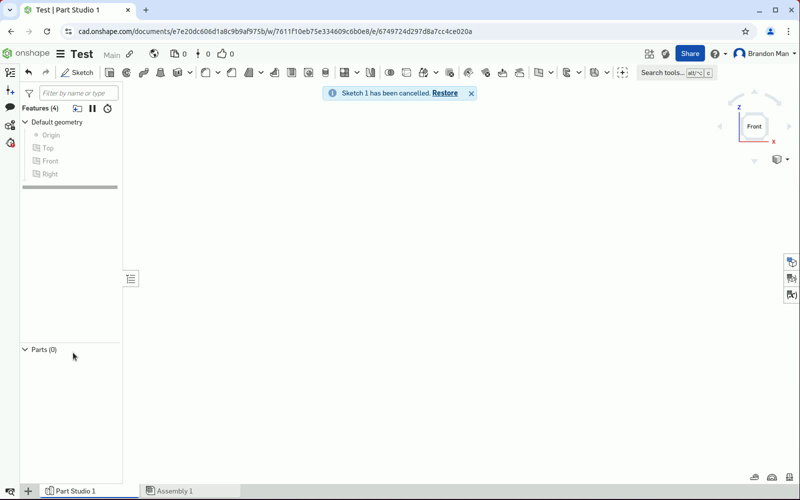
key_up(shift)
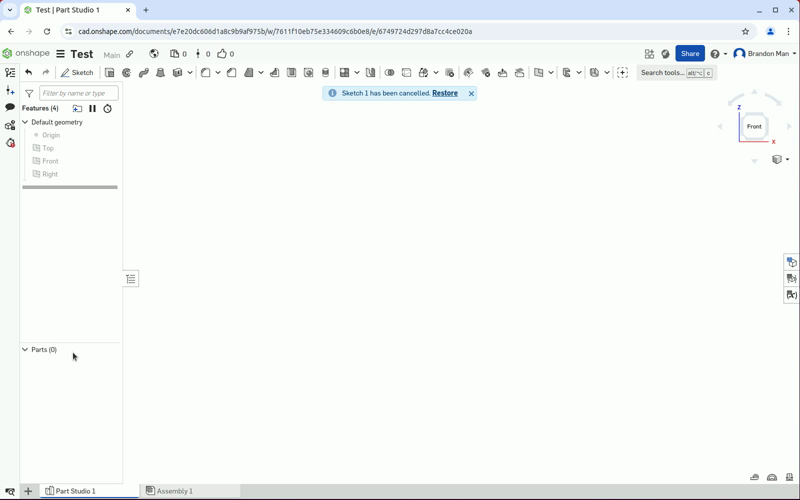
mouse_move(73, 352)
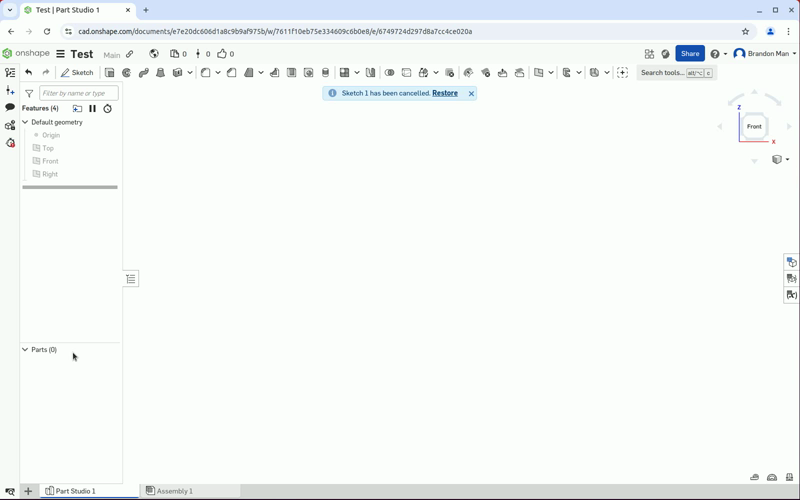
key(shift+y)
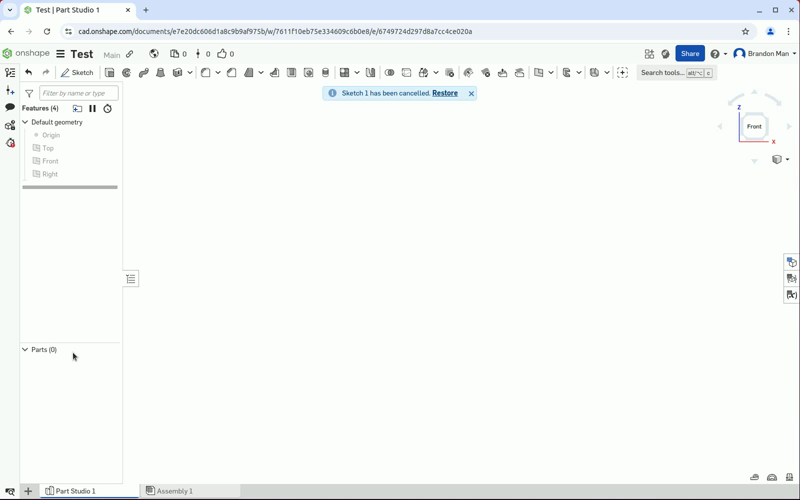
key(shift+s)
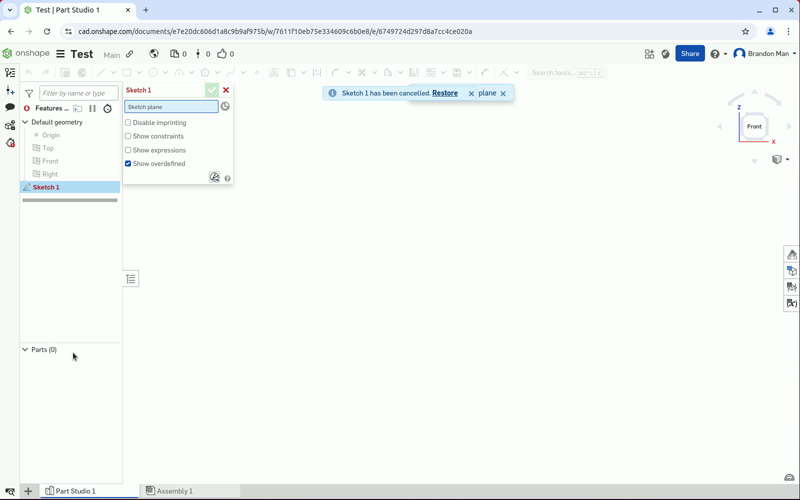
mouse_move(73, 163)
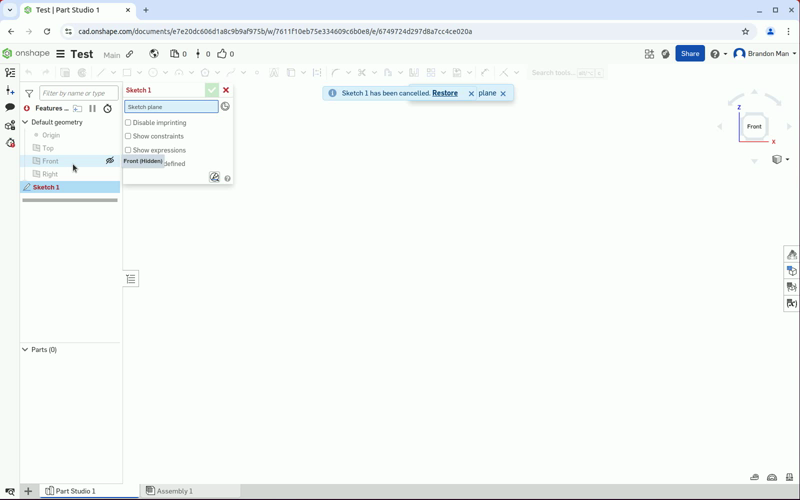
click(73, 163)
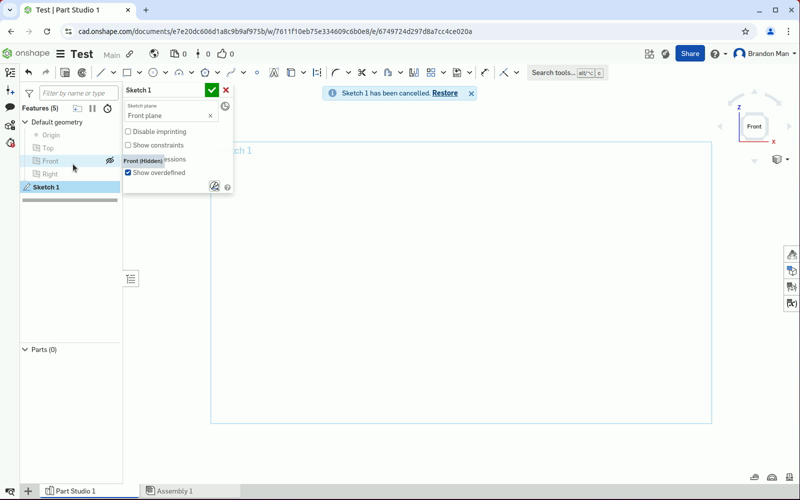
mouse_move(73, 352)
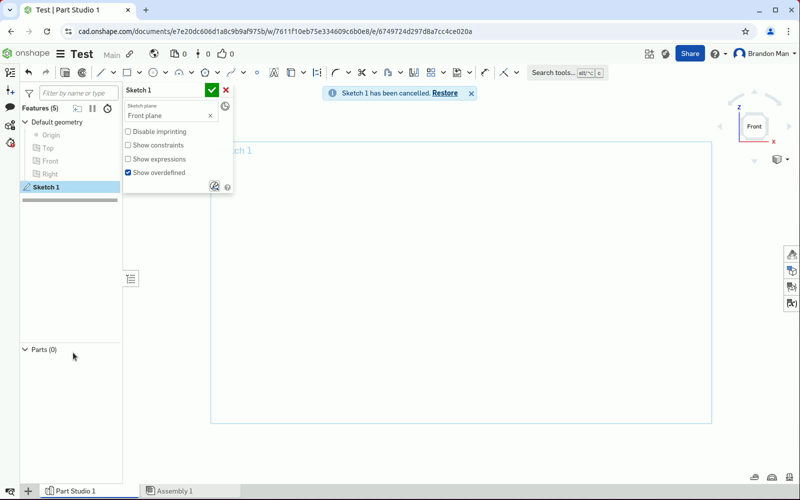
key(y)
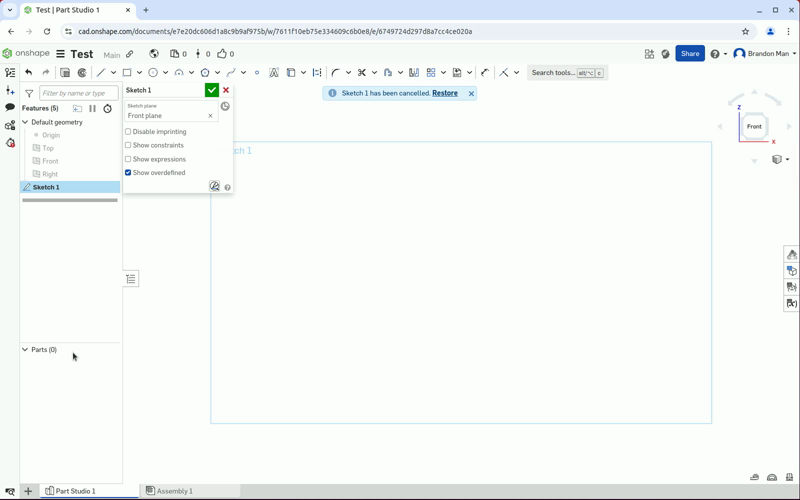
key(l)
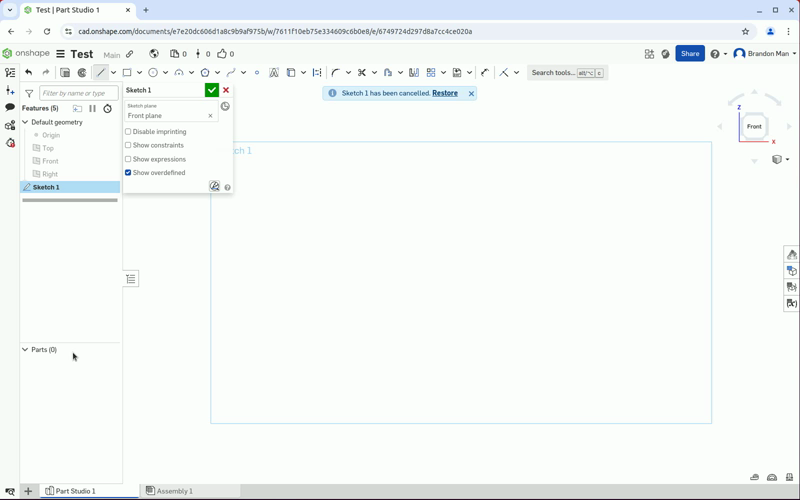
key_down(shift)
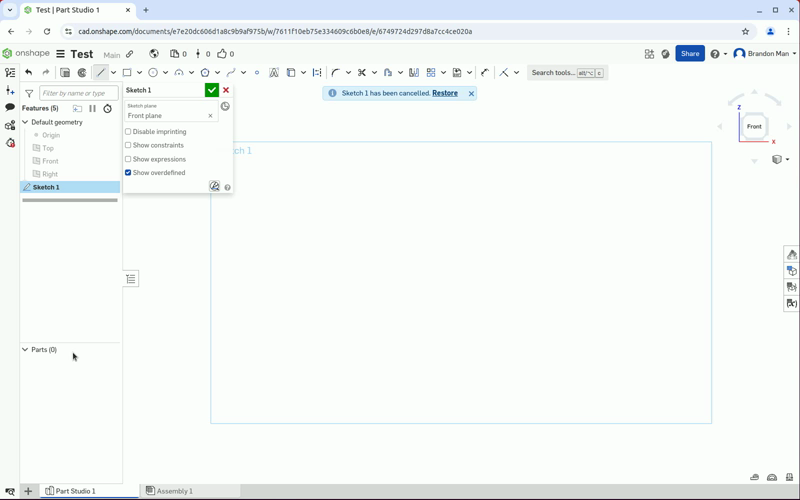
mouse_move(460, 282)
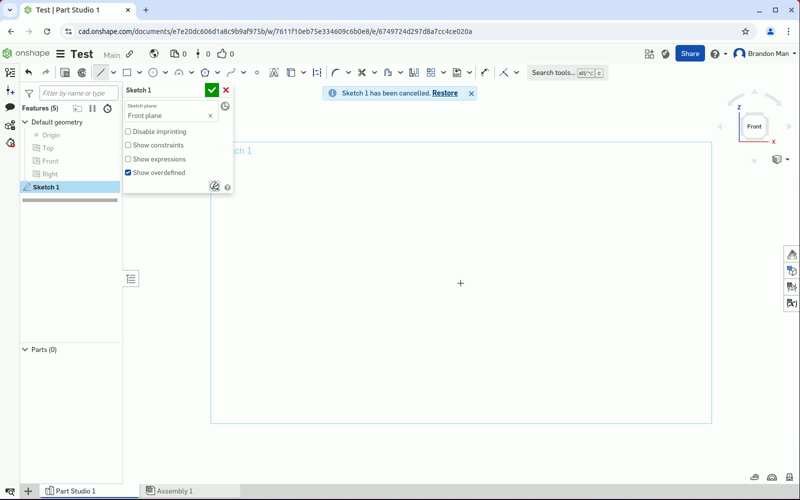
click(460, 282)
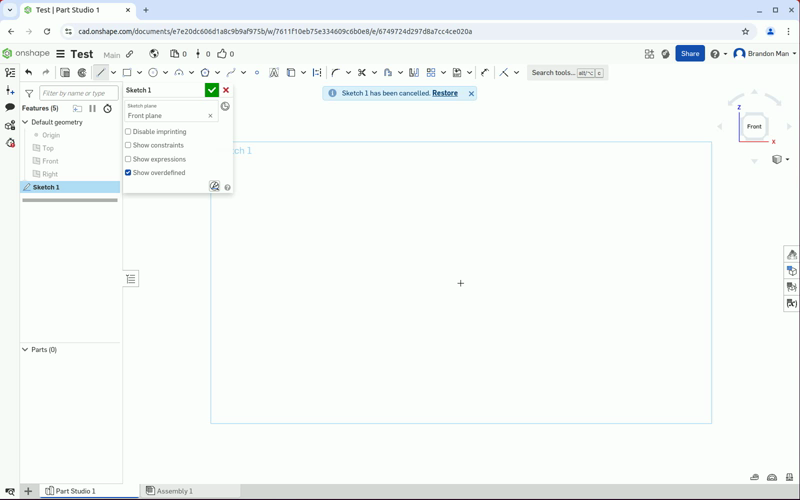
key_up(shift)
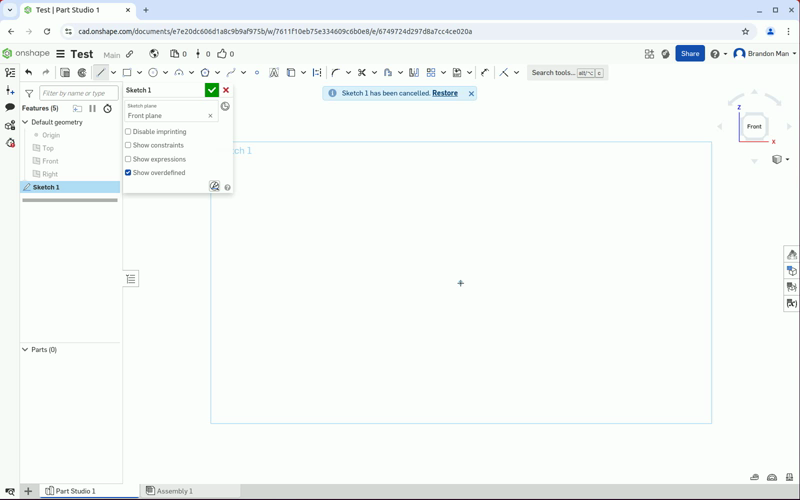
key_down(shift)
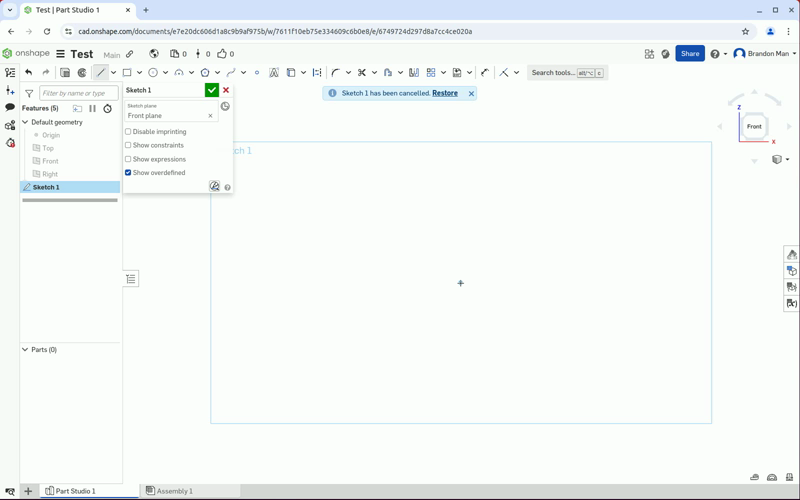
mouse_move(573, 282)
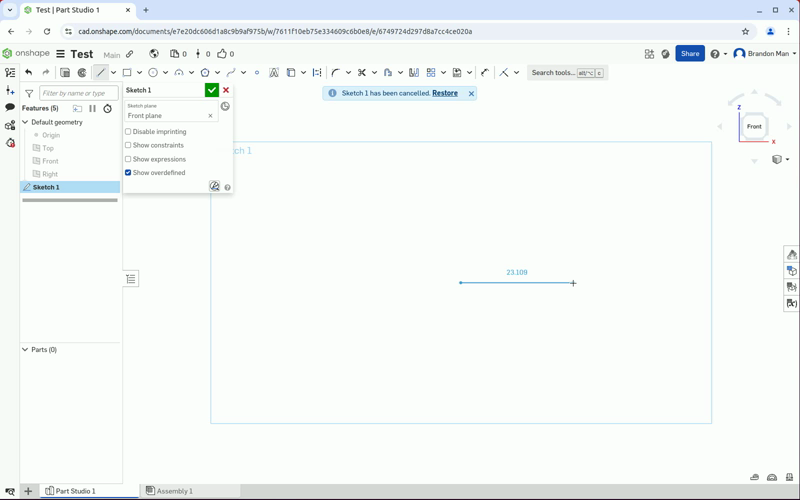
click(573, 282)
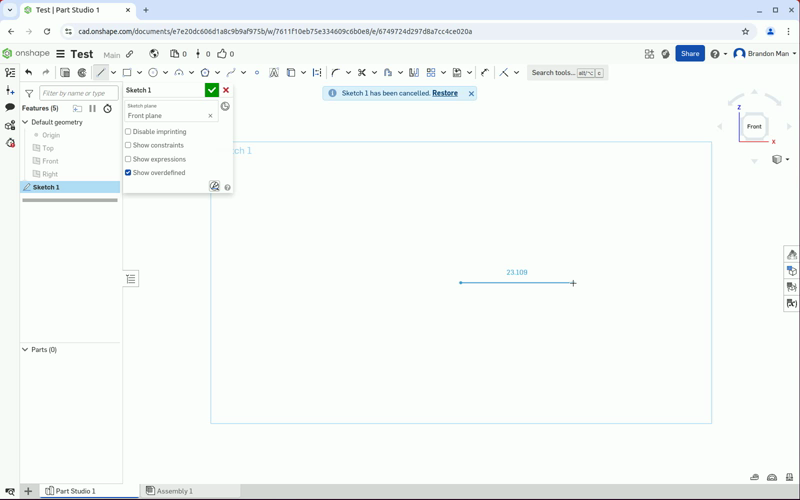
key_up(shift)
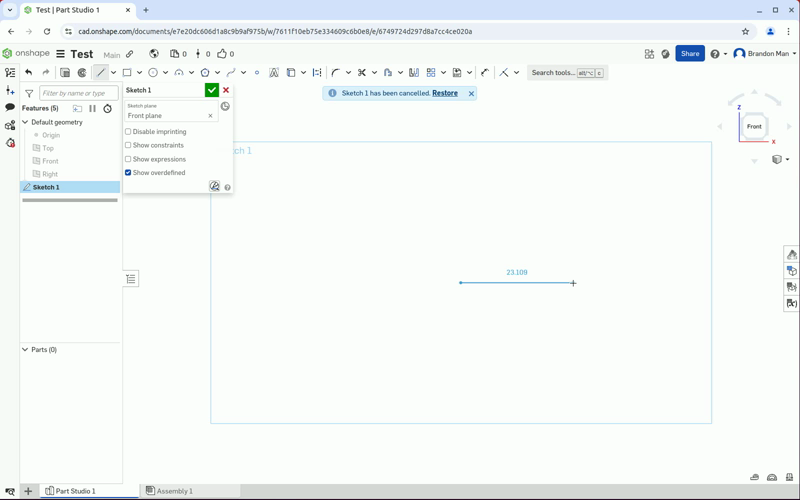
key_down(shift)
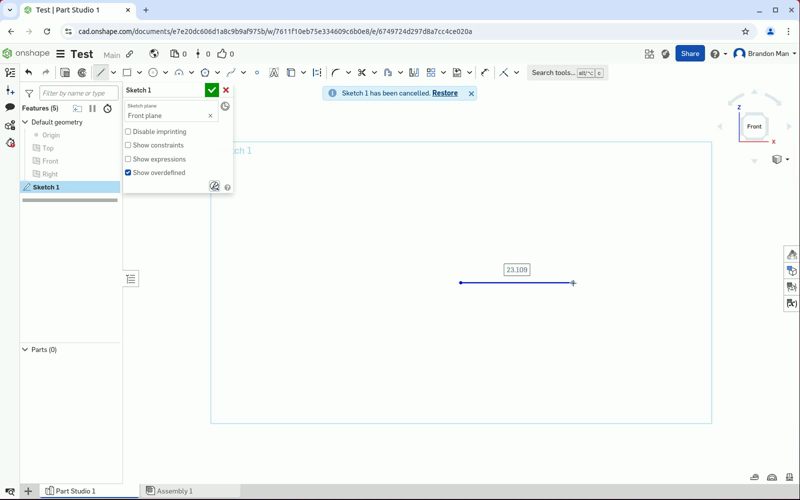
mouse_move(573, 192)
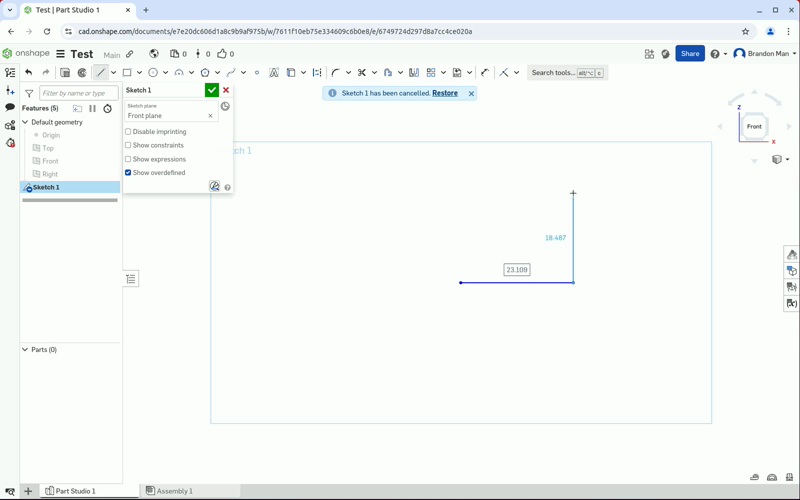
click(573, 192)
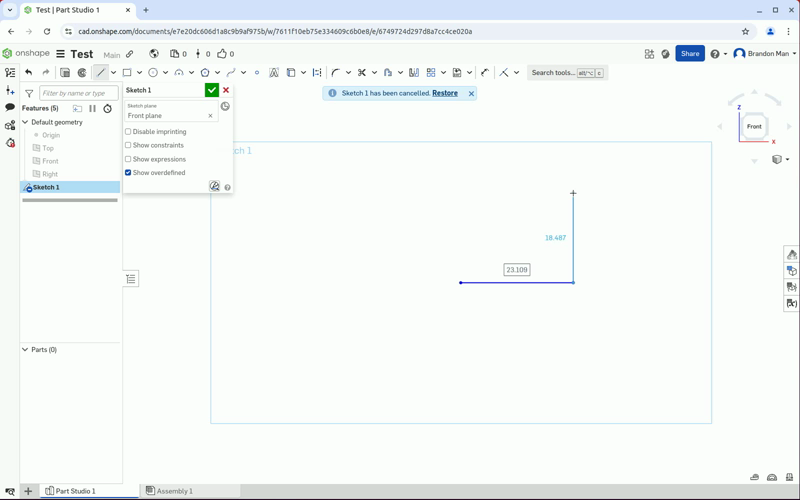
key_up(shift)
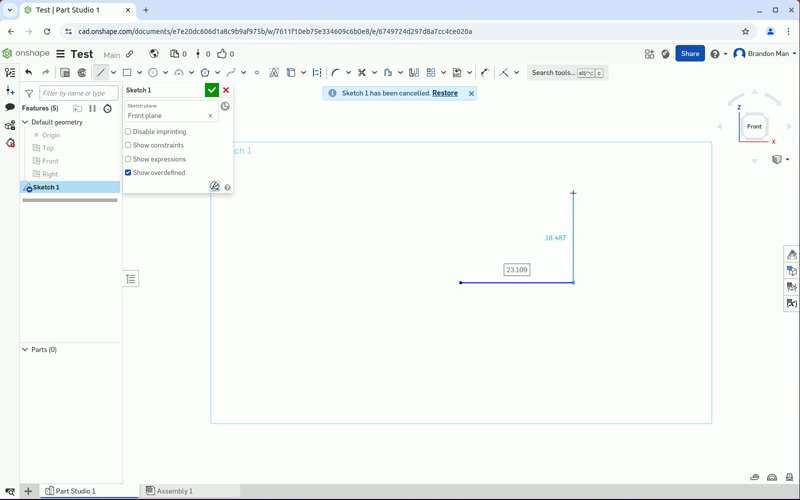
key_down(shift)
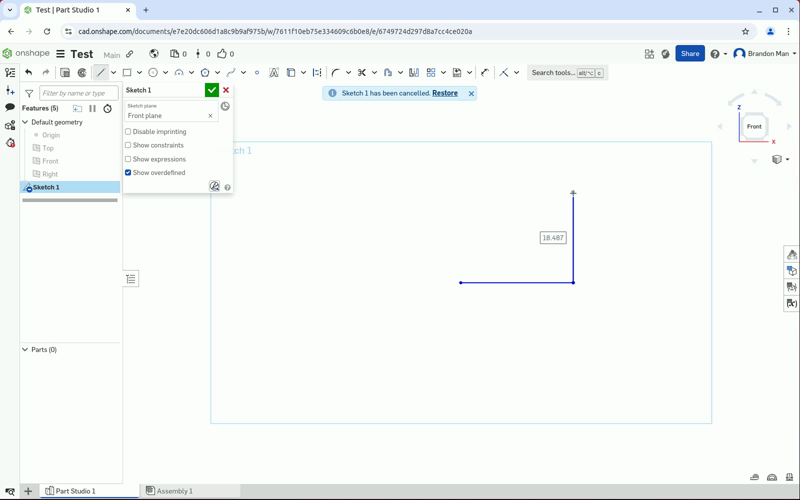
mouse_move(460, 192)
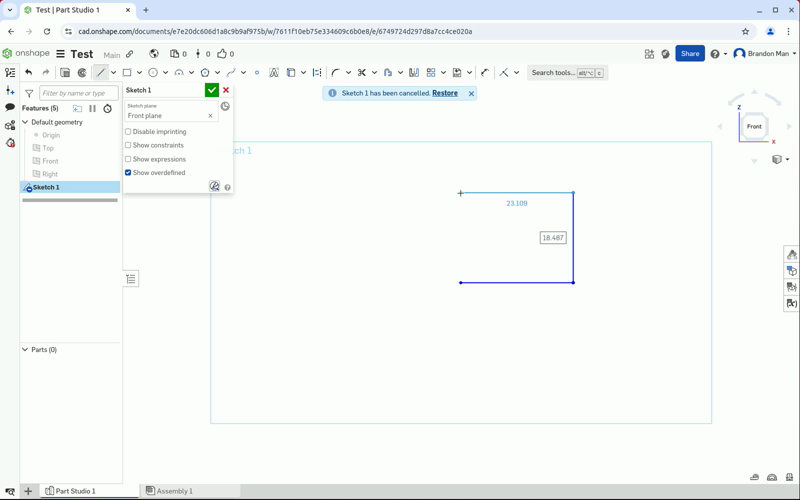
click(460, 192)
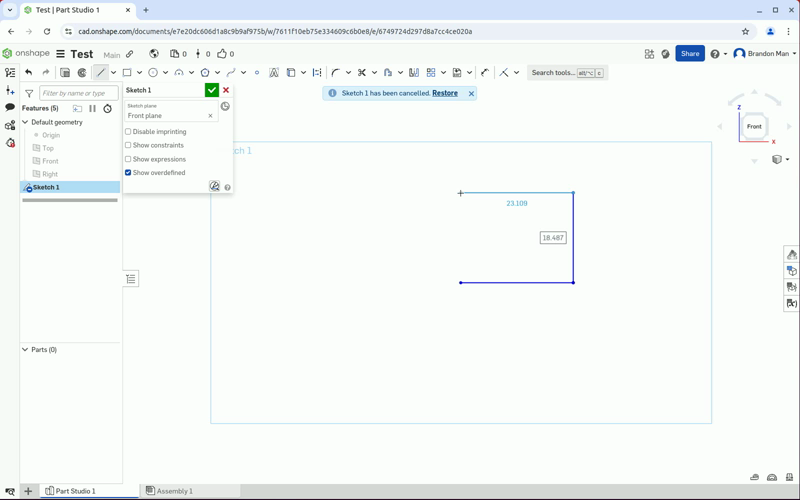
key_up(shift)
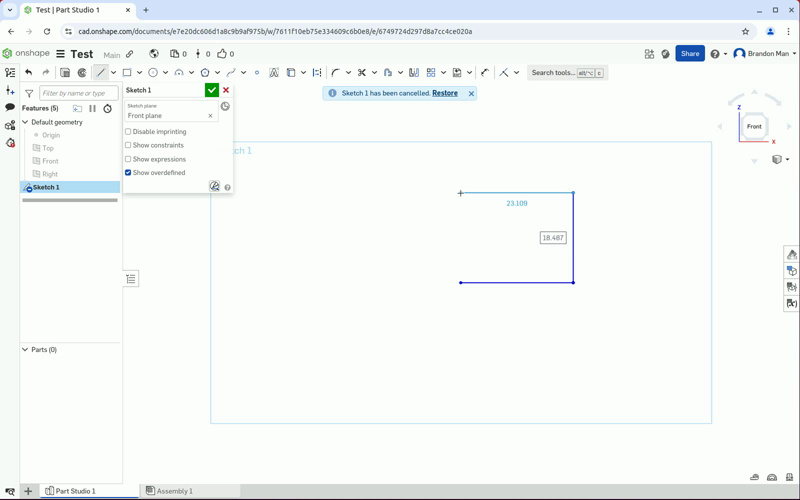
key_down(shift)
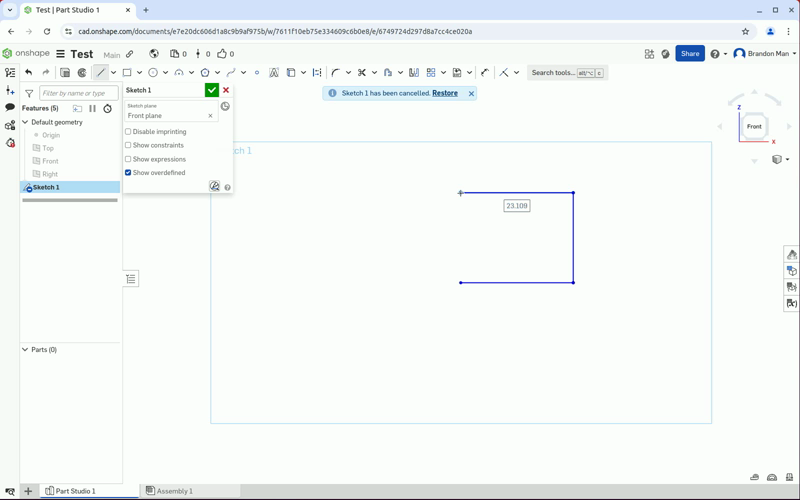
mouse_move(460, 282)
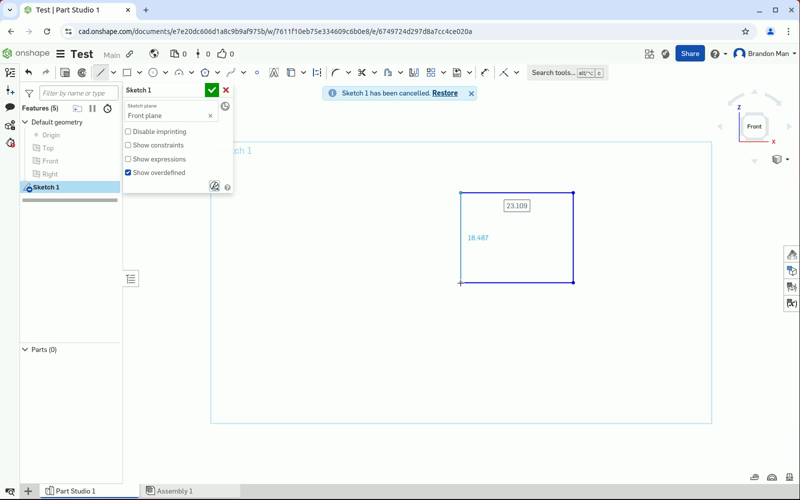
key_up(shift)
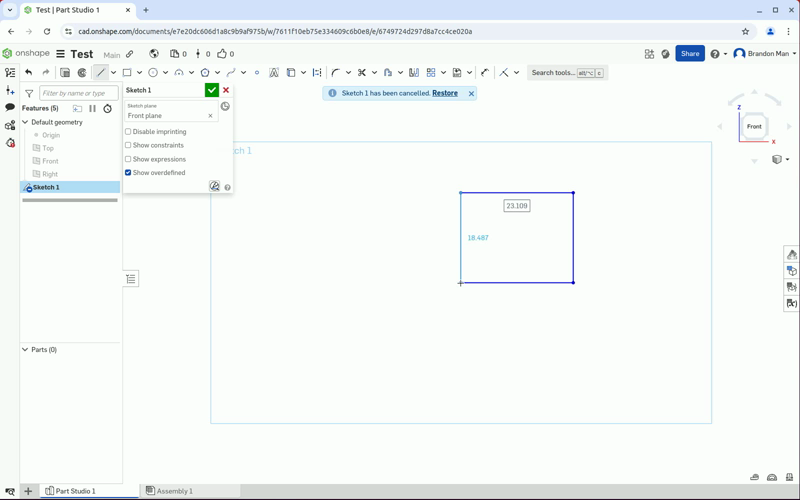
click(460, 282)
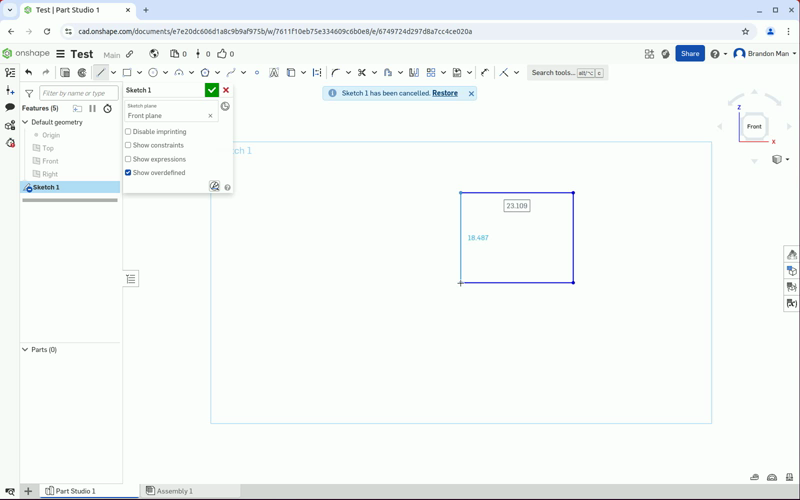
key(esc)
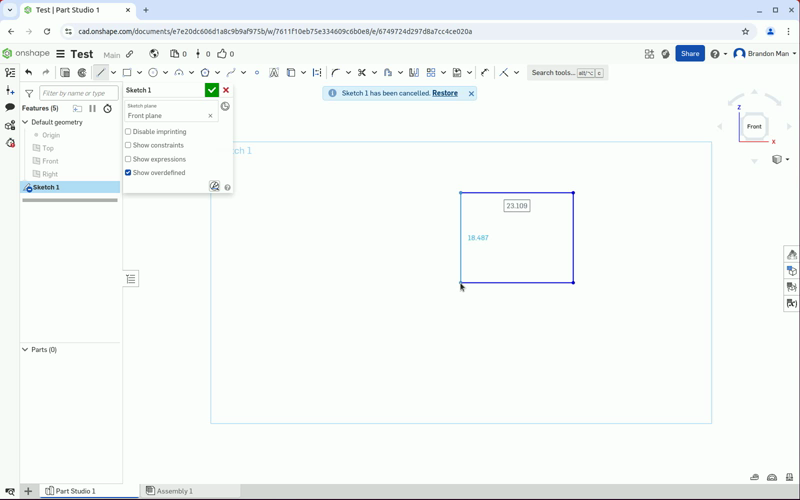
mouse_move(529, 256)
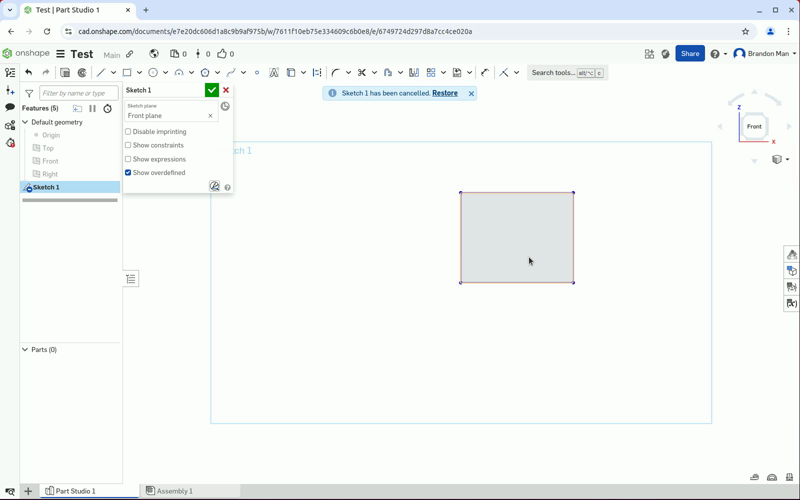
click(529, 256)
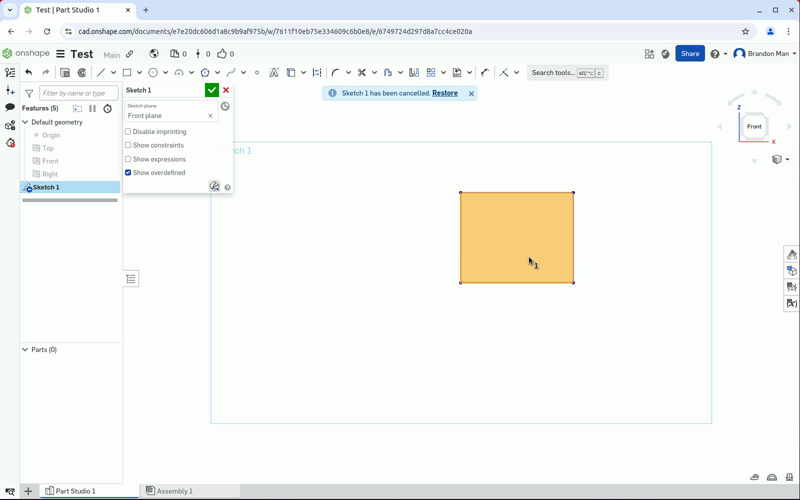
mouse_move(73, 352)
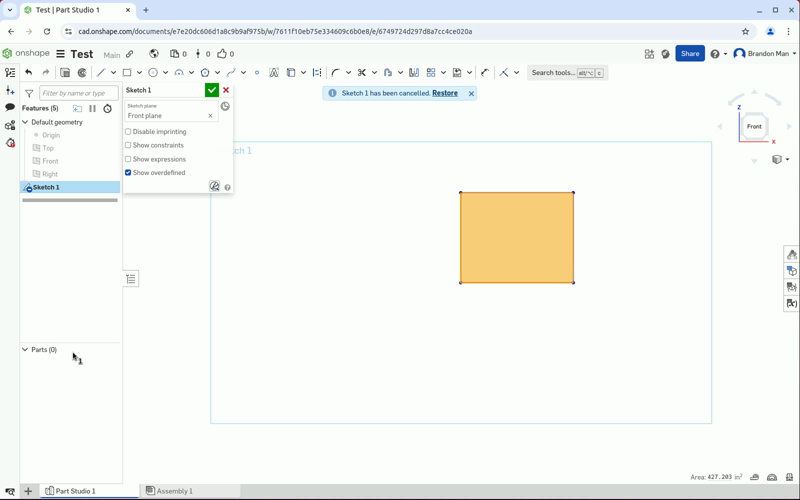
key(shift+y)
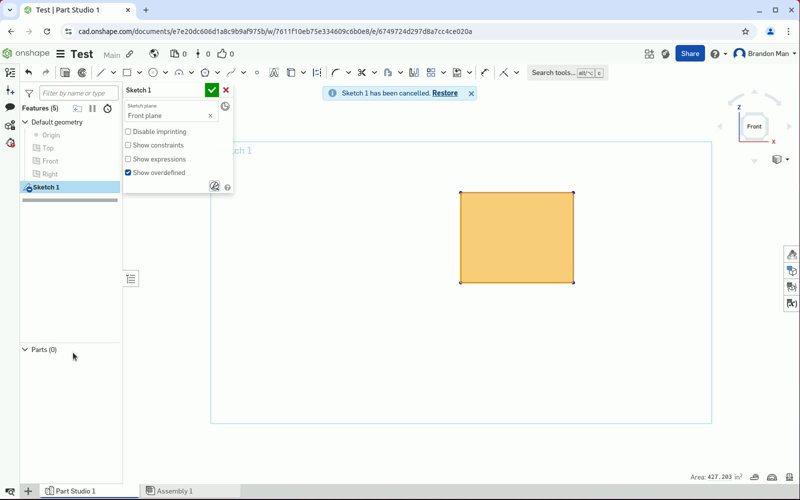
key(shift+e)
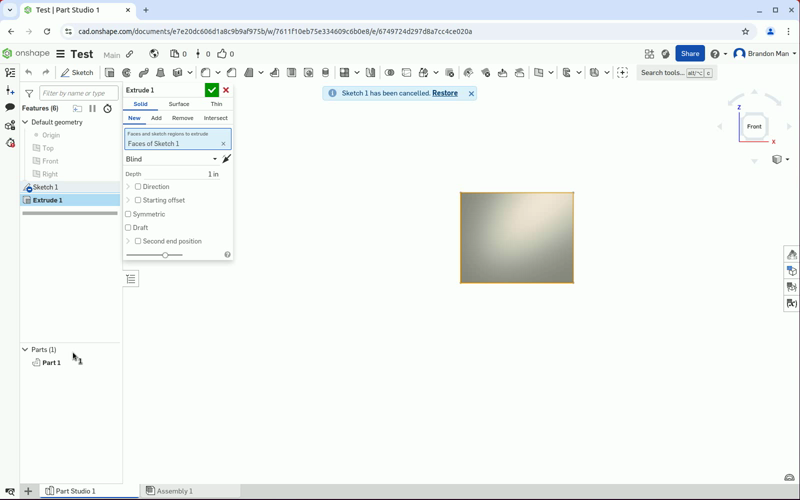
mouse_move(143, 106)
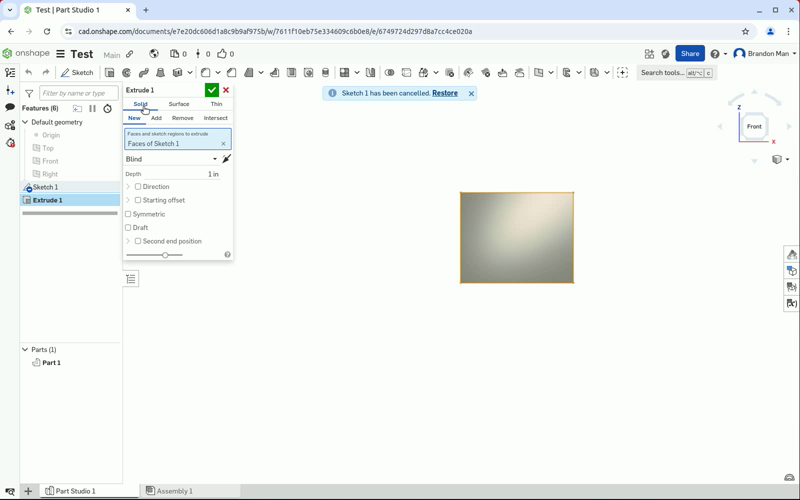
click(143, 106)
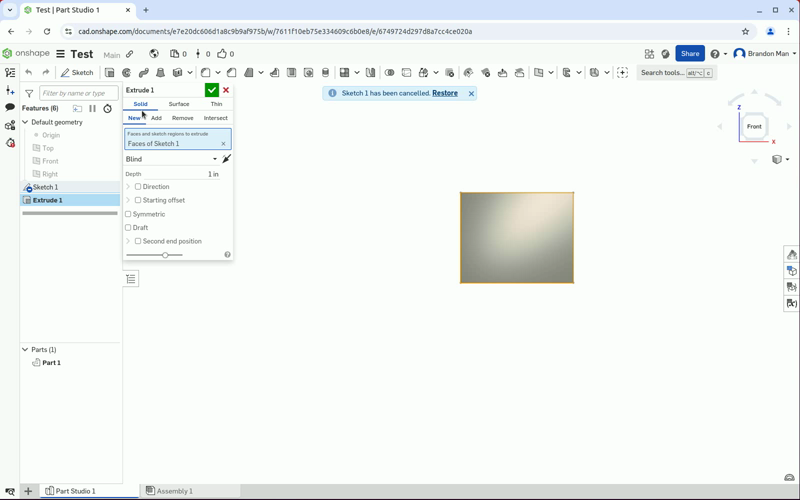
mouse_move(137, 120)
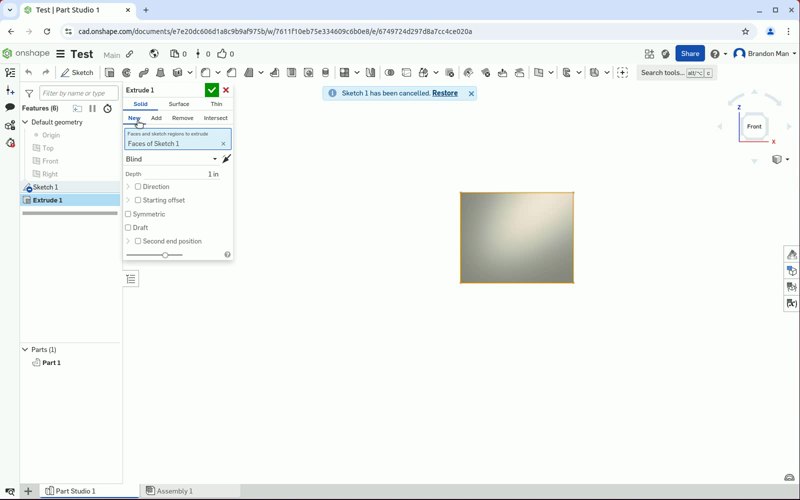
click(137, 120)
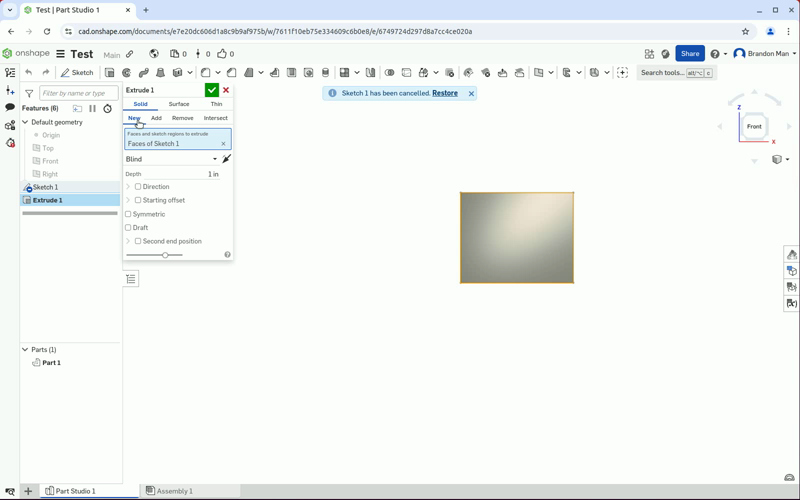
key(tab, 4)
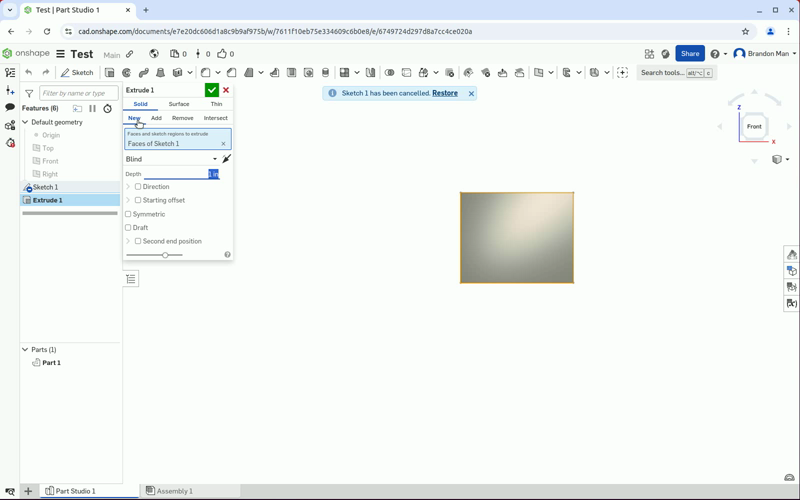
text(23.108)
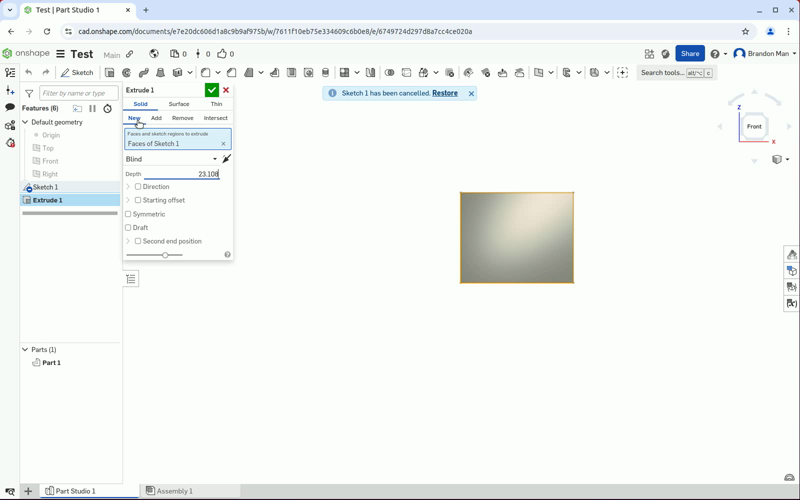
key(enter)
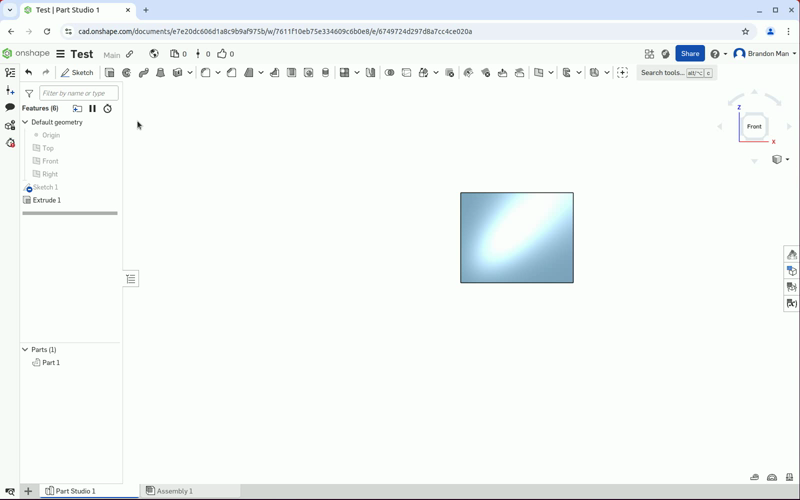
key(shift+h)
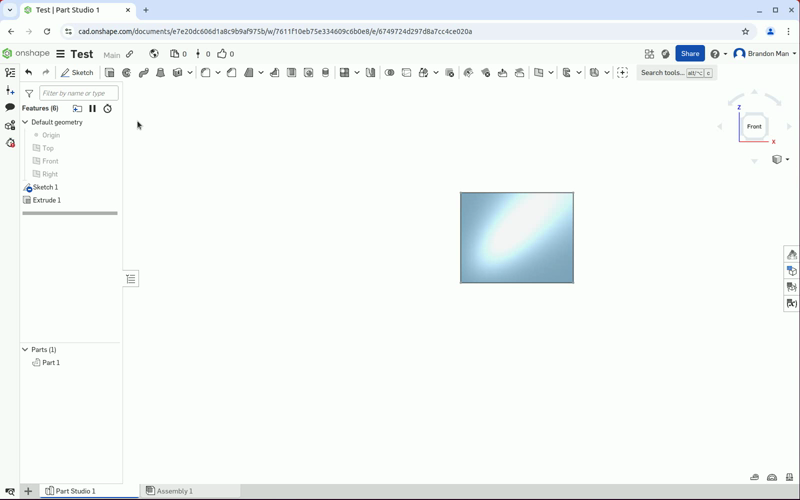
key(shift+h)
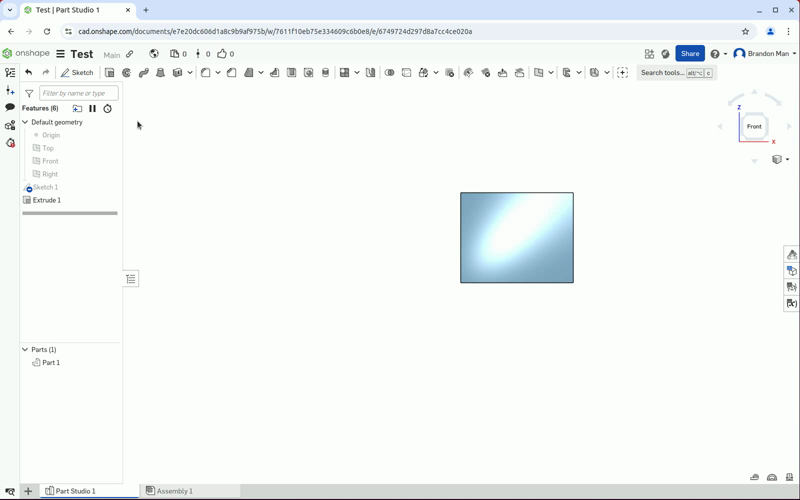
mouse_move(73, 189)
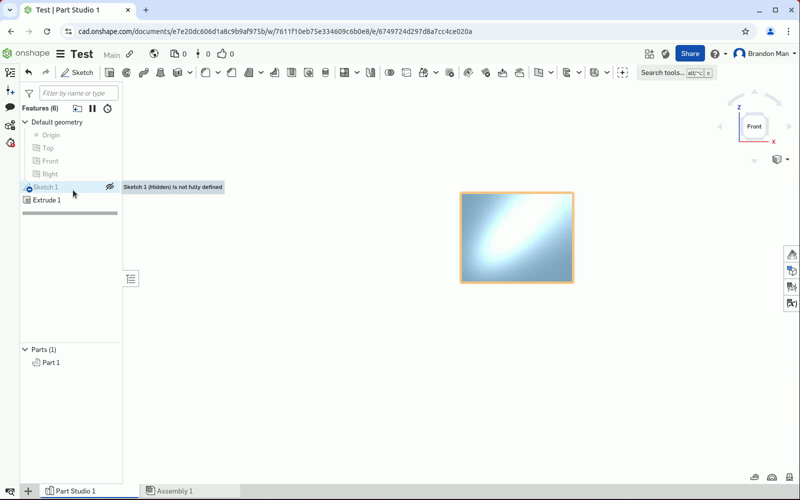
click(73, 189)
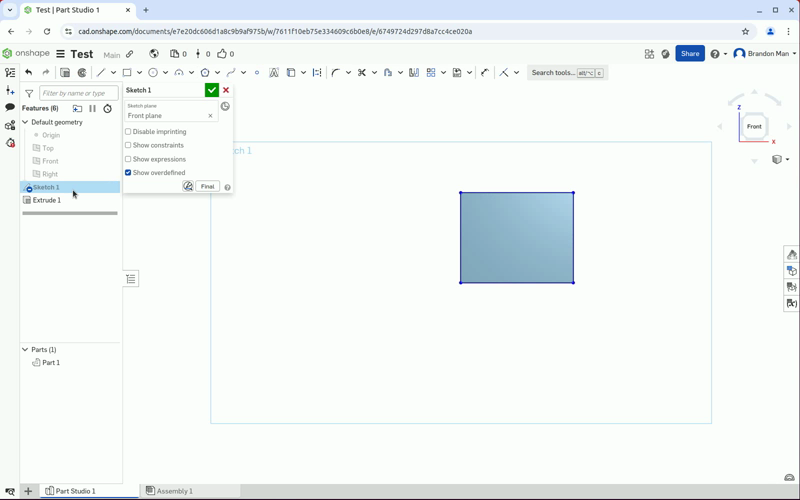
mouse_move(229, 92)
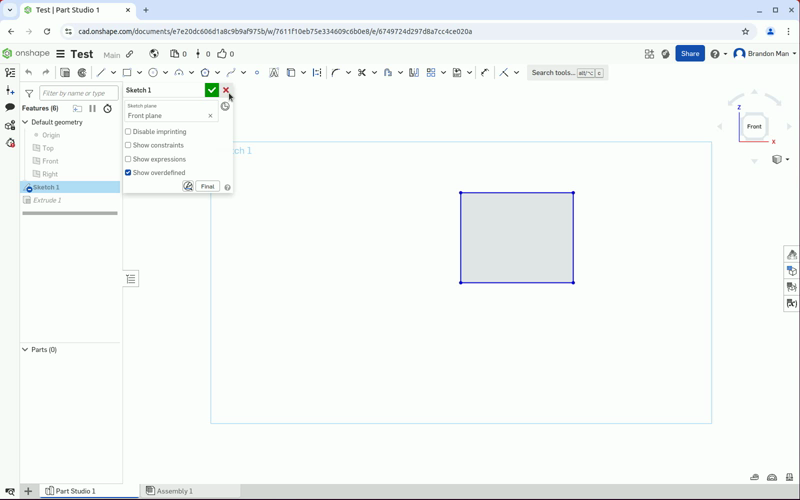
click(229, 92)
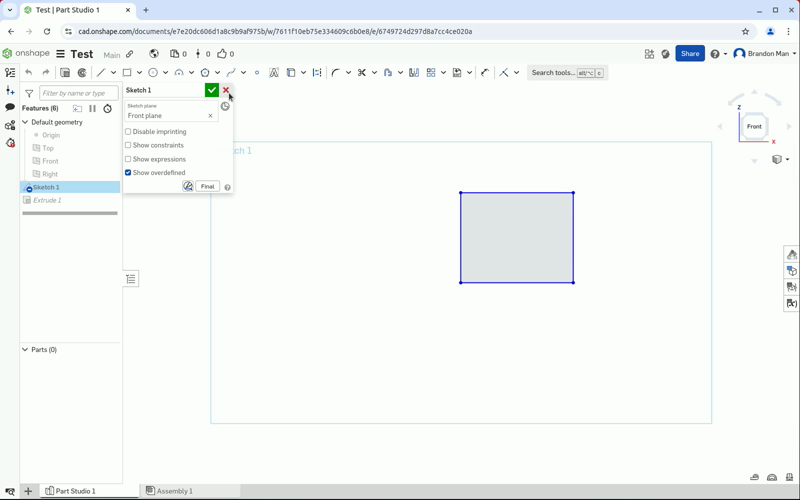
key(shift+s)
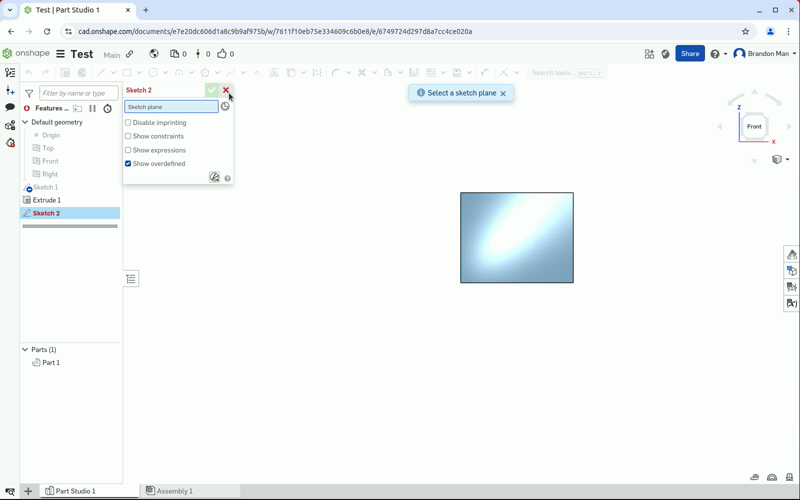
mouse_move(73, 163)
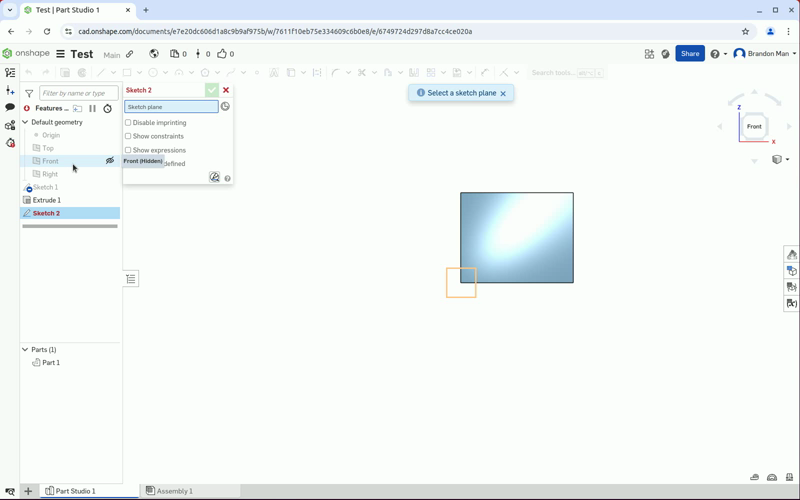
click(73, 163)
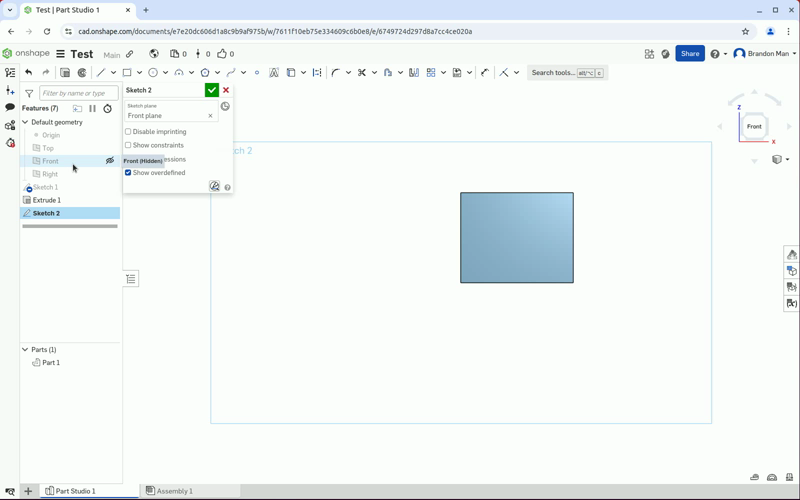
mouse_move(73, 352)
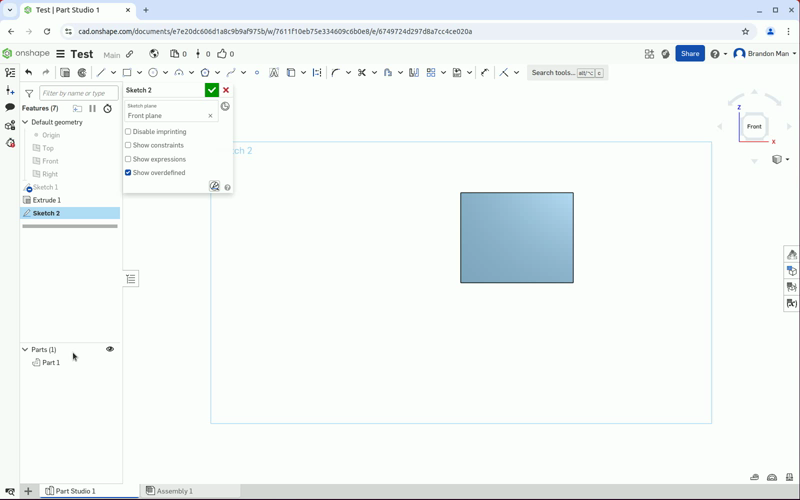
key(y)
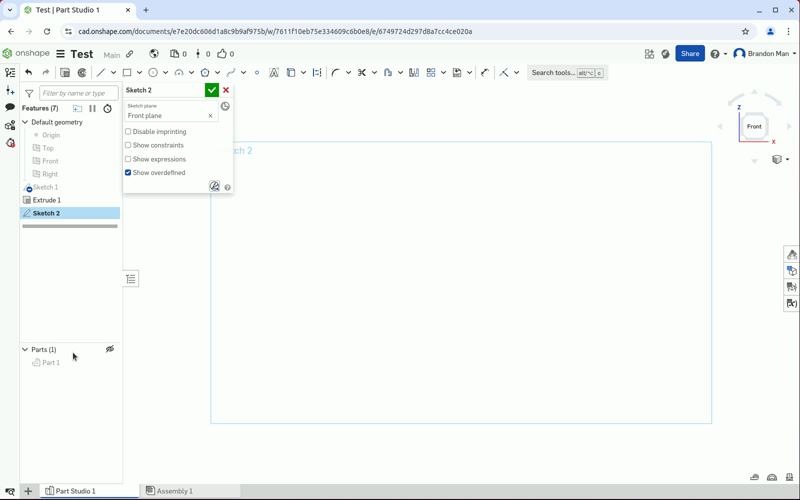
key(l)
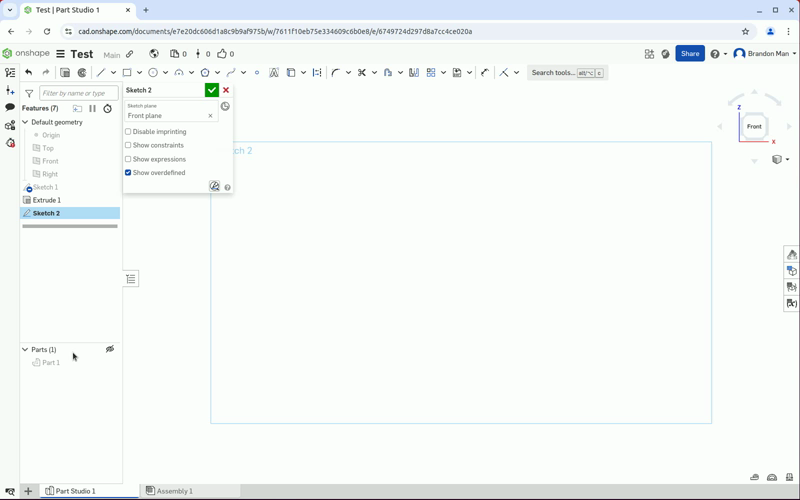
key_down(shift)
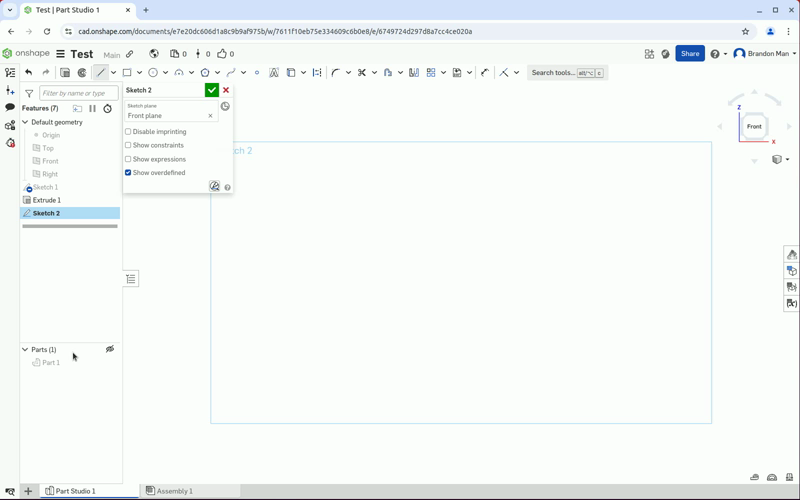
mouse_move(358, 282)
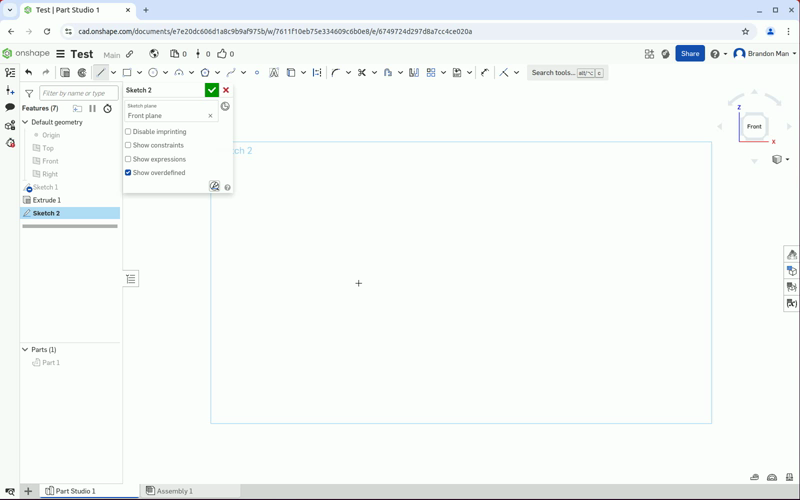
click(358, 282)
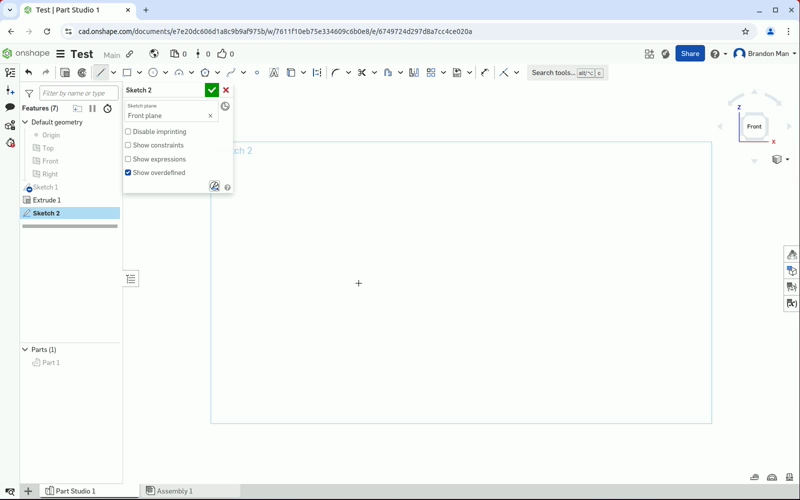
key_up(shift)
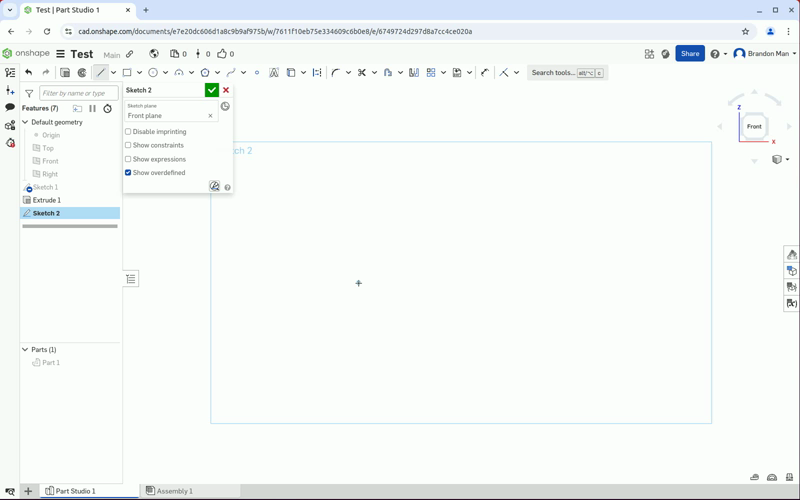
key_down(shift)
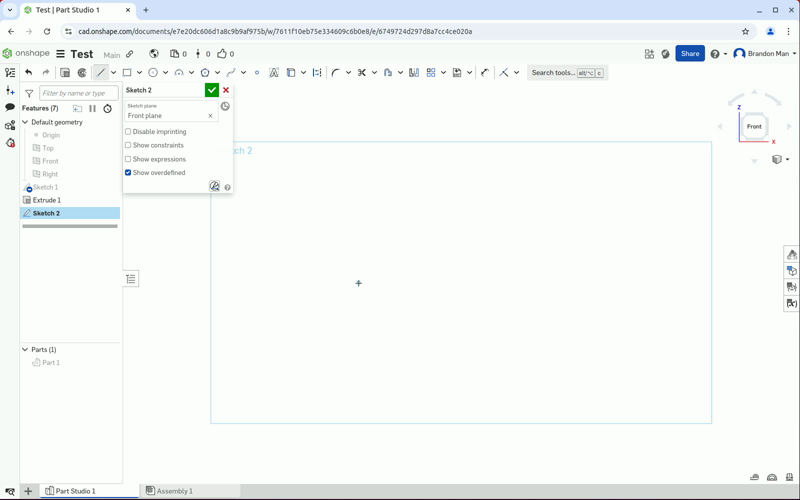
mouse_move(459, 282)
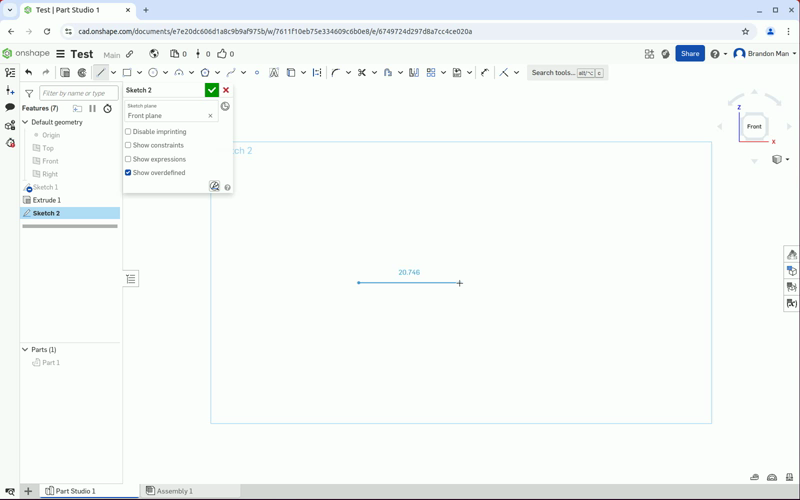
click(459, 282)
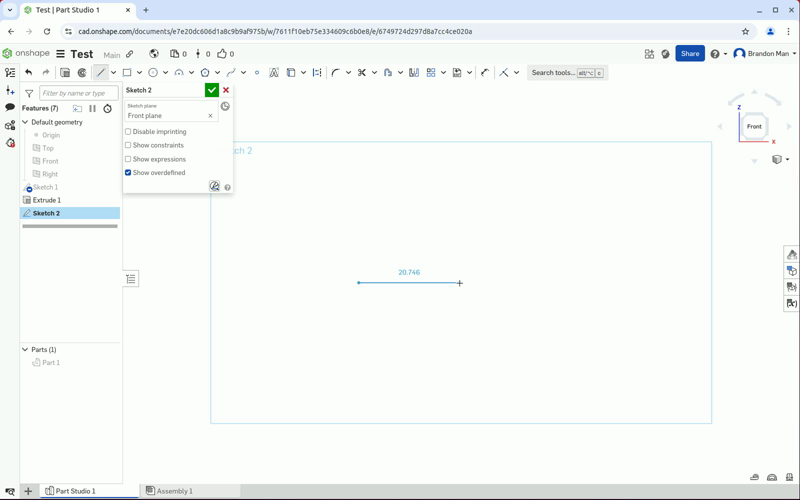
key_up(shift)
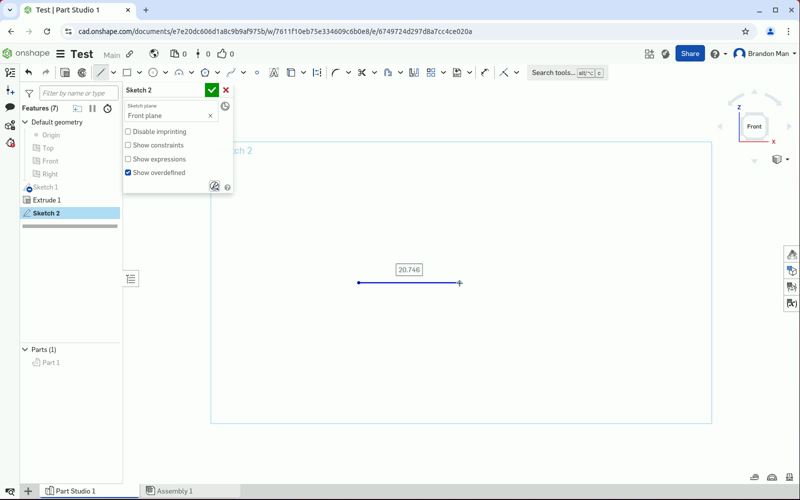
key_down(shift)
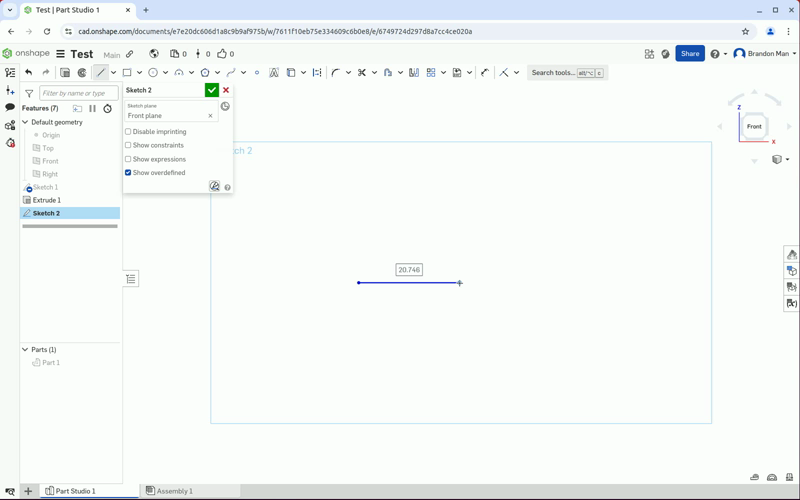
mouse_move(459, 179)
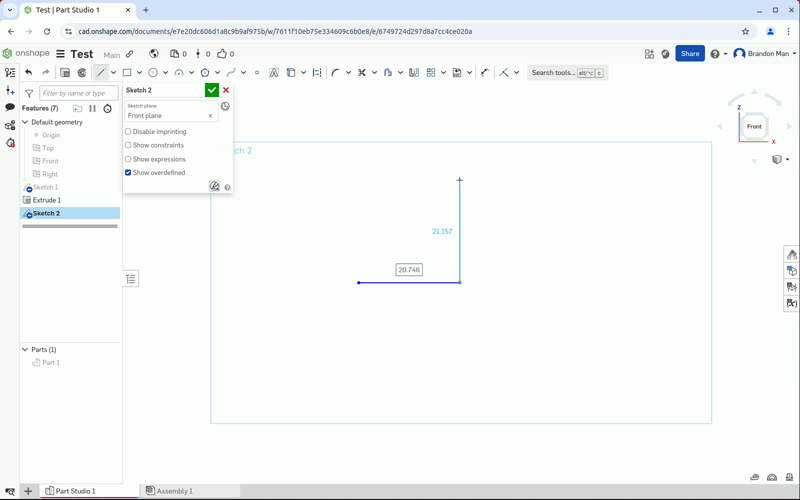
click(459, 179)
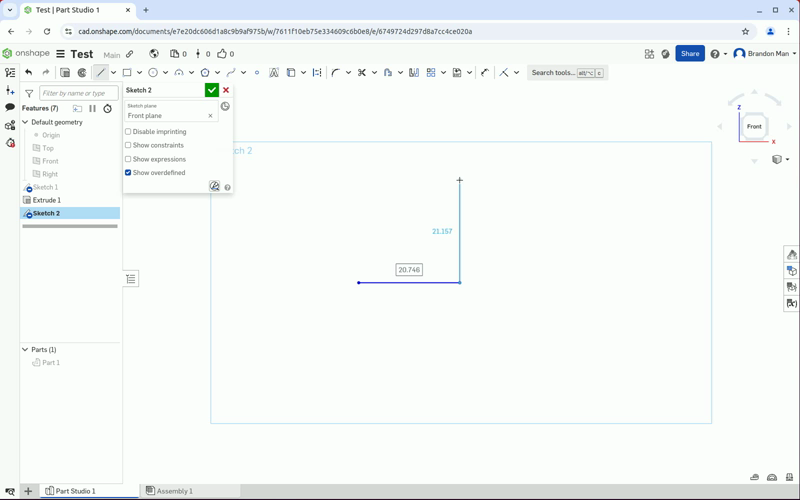
key_up(shift)
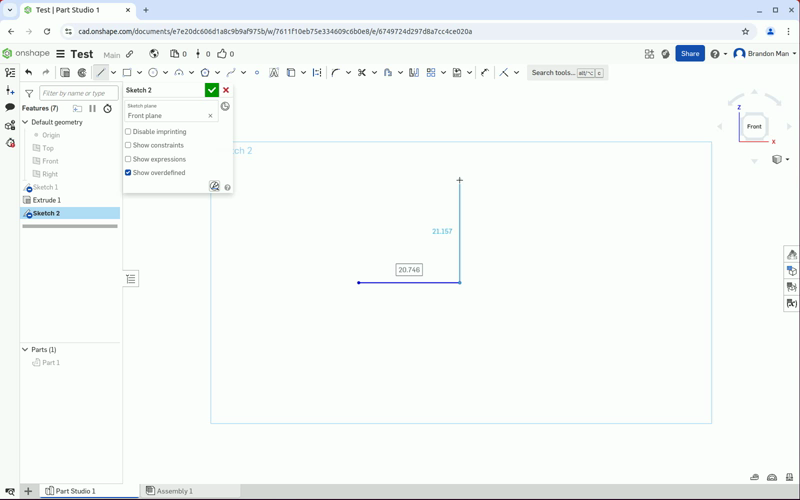
key_down(shift)
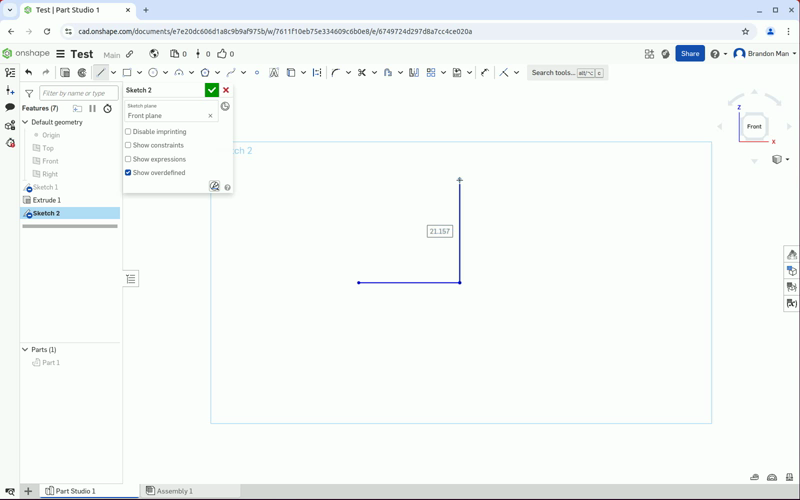
mouse_move(358, 179)
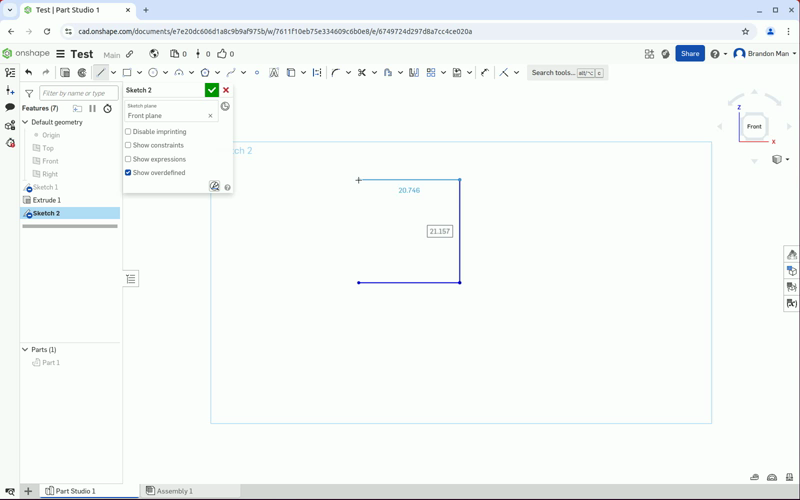
click(358, 179)
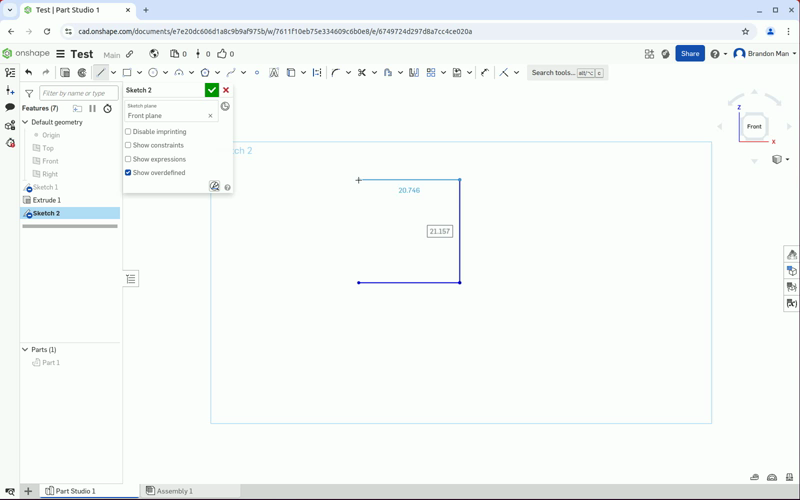
key_up(shift)
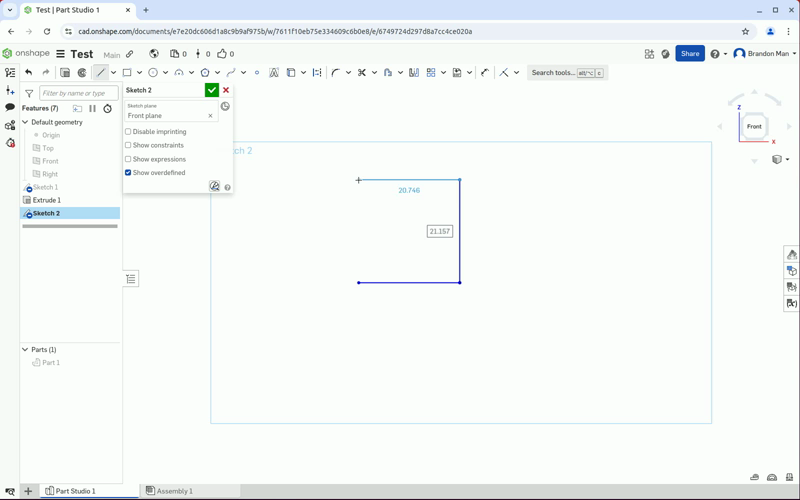
key_down(shift)
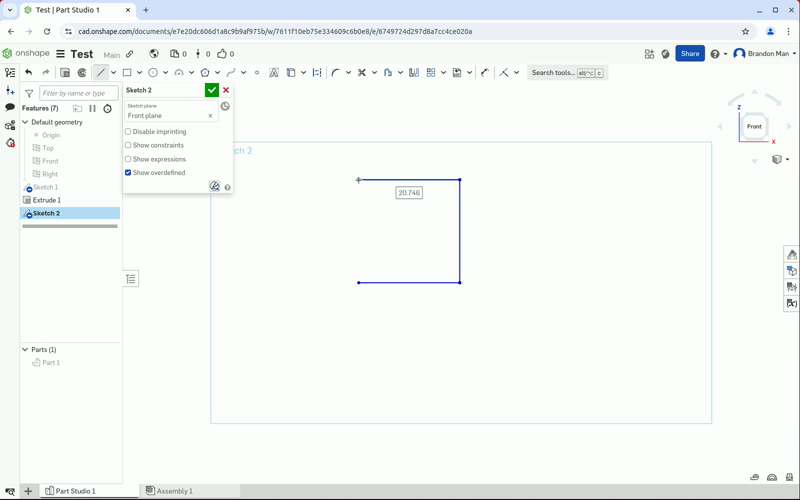
mouse_move(358, 282)
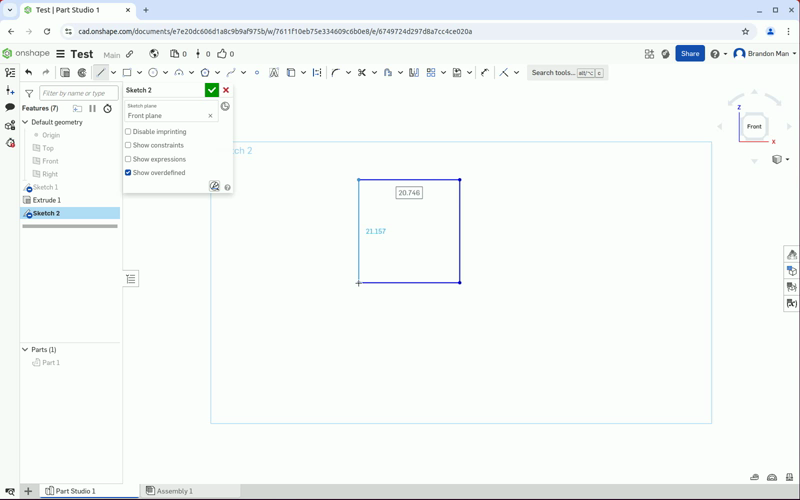
key_up(shift)
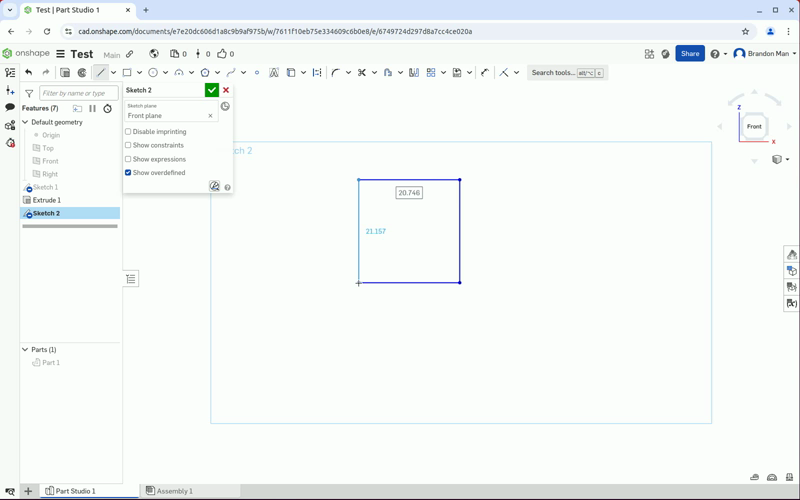
click(358, 282)
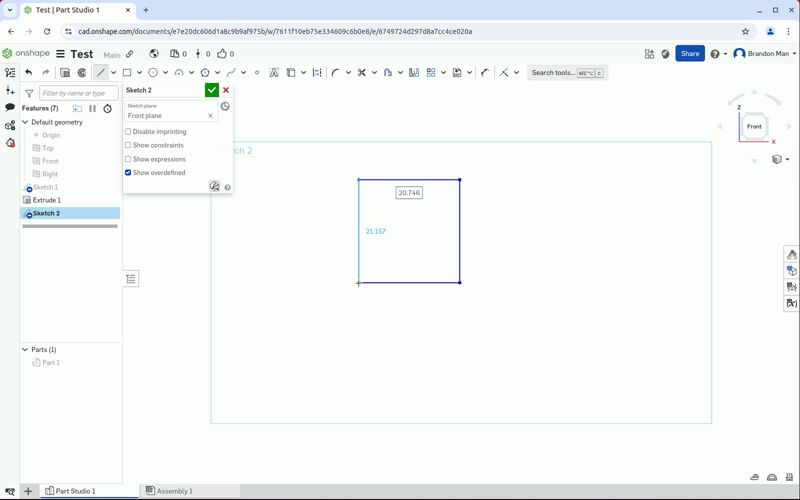
key(esc)
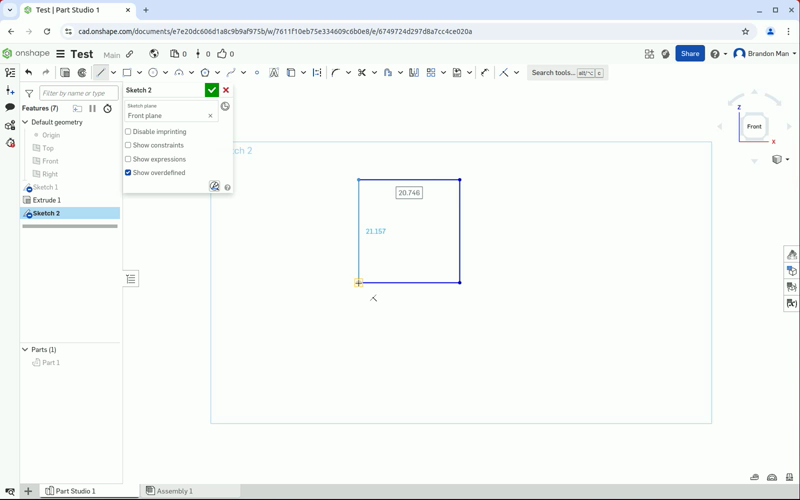
mouse_move(433, 205)
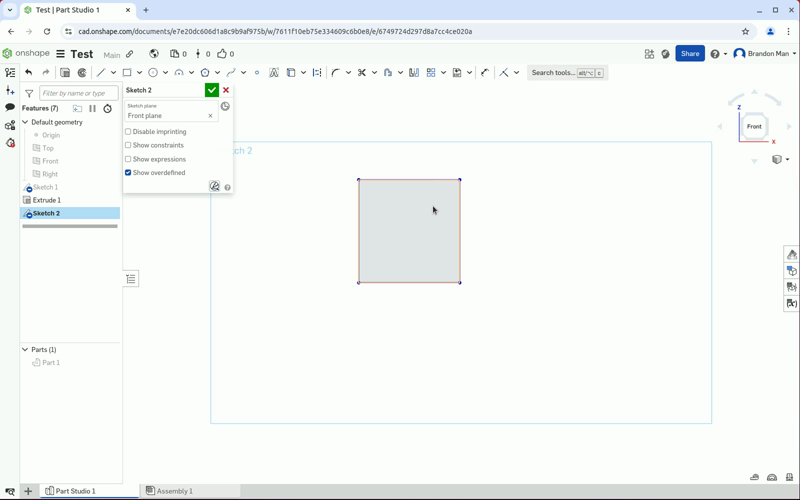
click(433, 205)
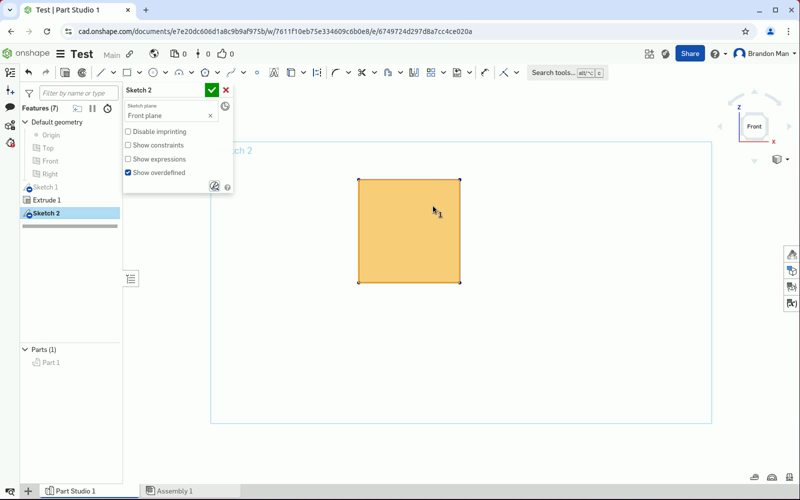
mouse_move(73, 352)
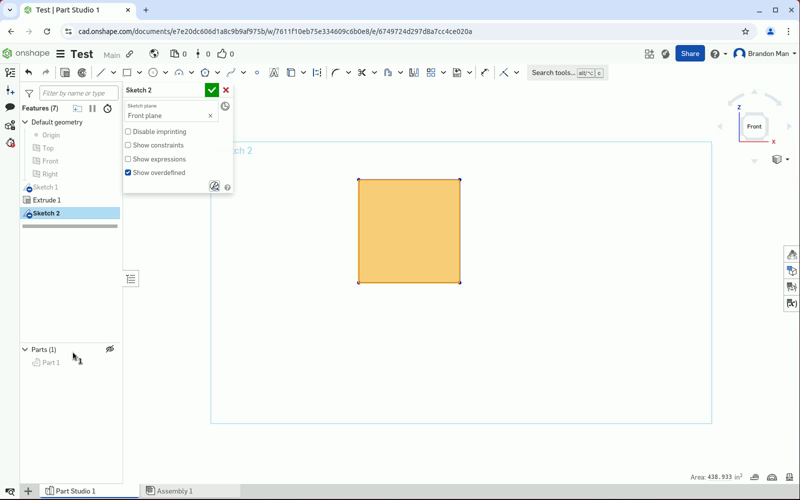
key(shift+y)
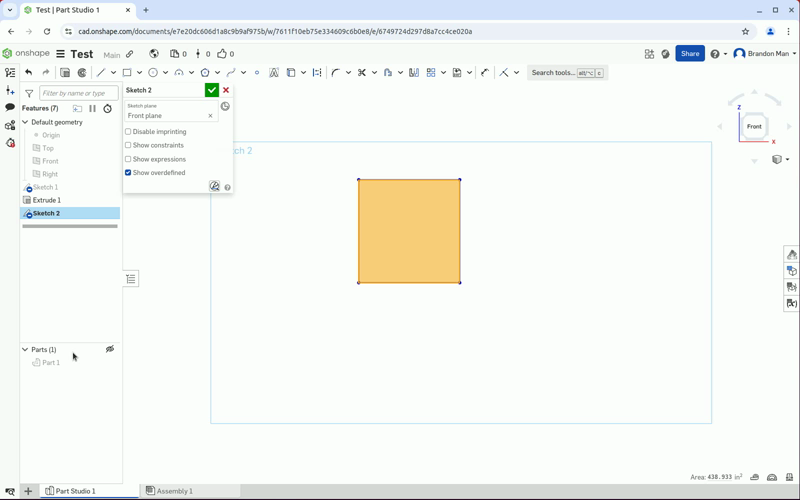
key(shift+e)
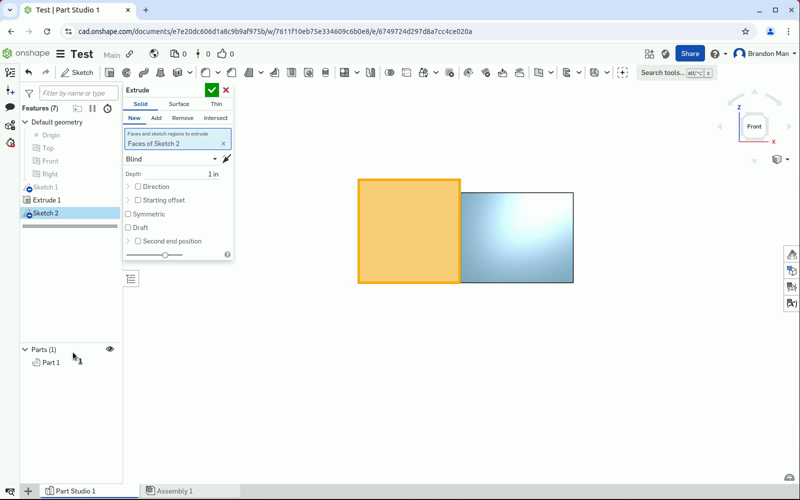
mouse_move(143, 106)
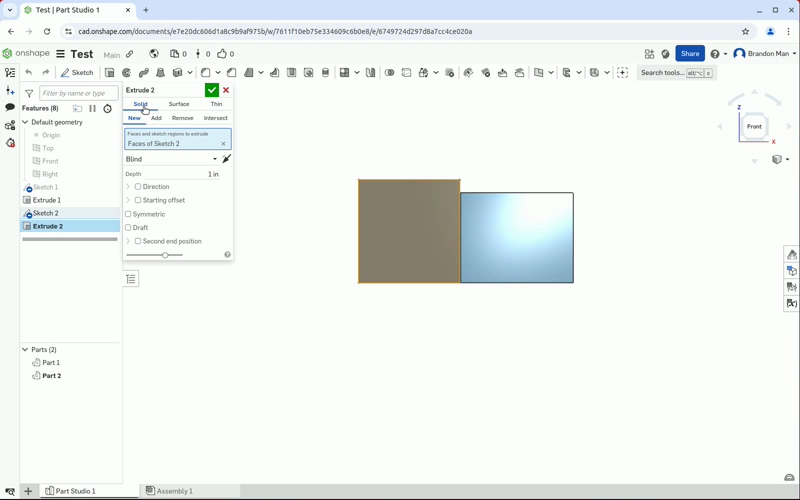
click(143, 106)
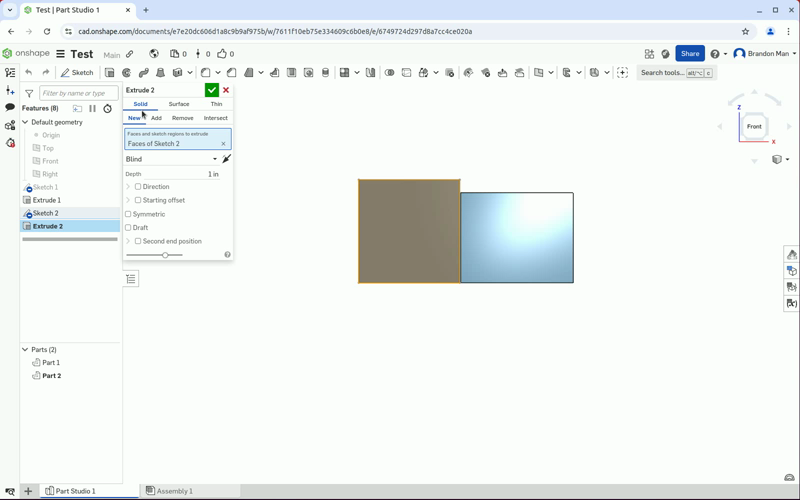
mouse_move(137, 120)
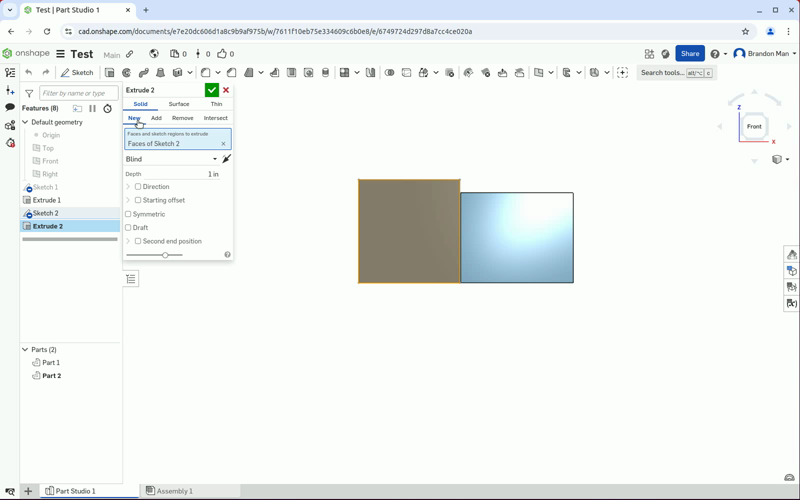
click(137, 120)
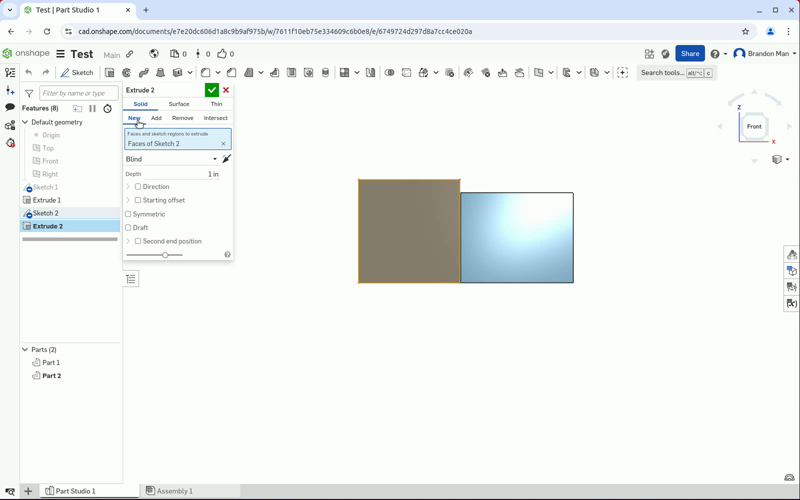
key(tab, 4)
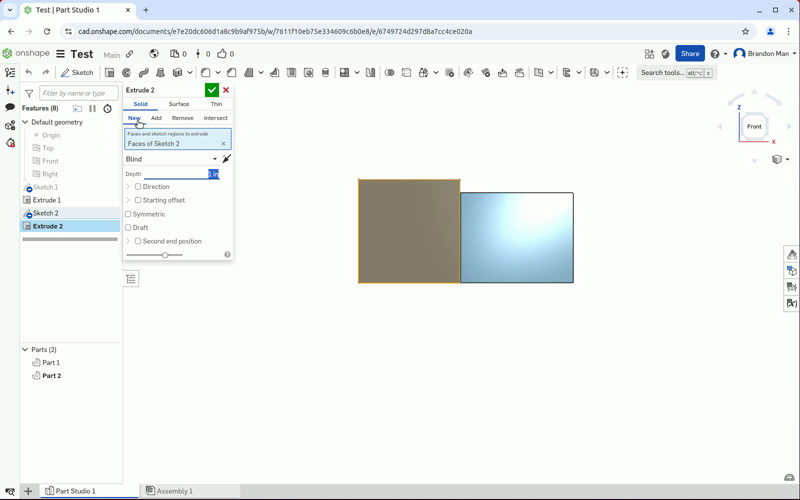
text(11.554)
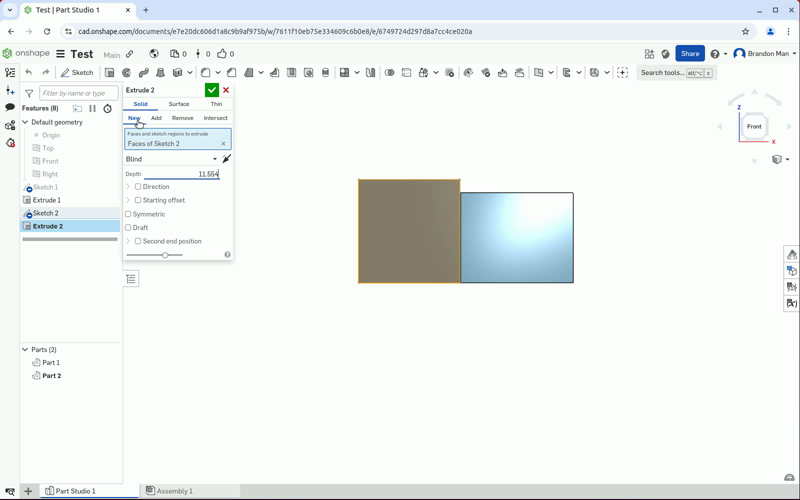
key(enter)
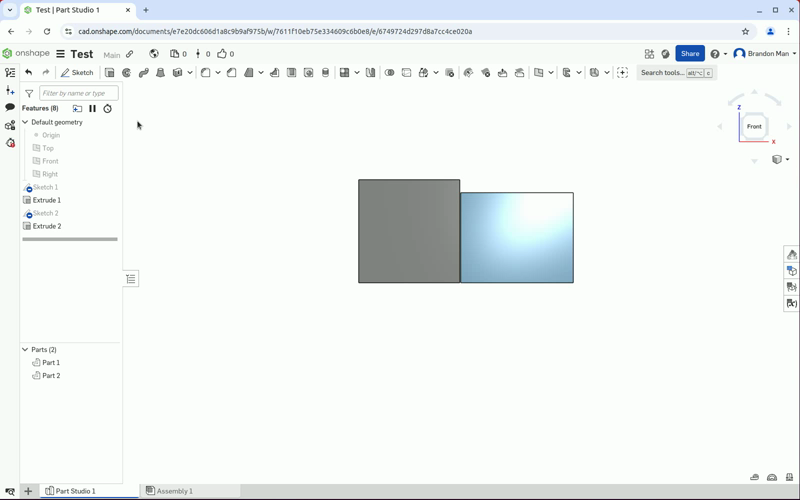
key(shift+h)
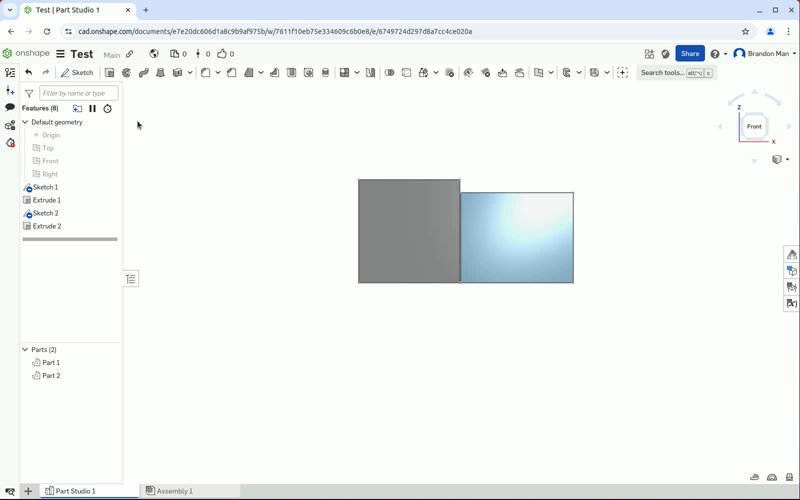
key(shift+h)
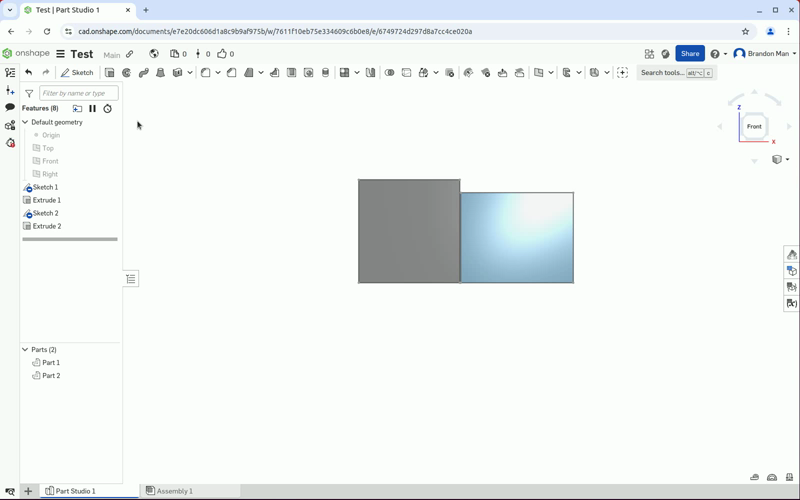
key(shift+7)
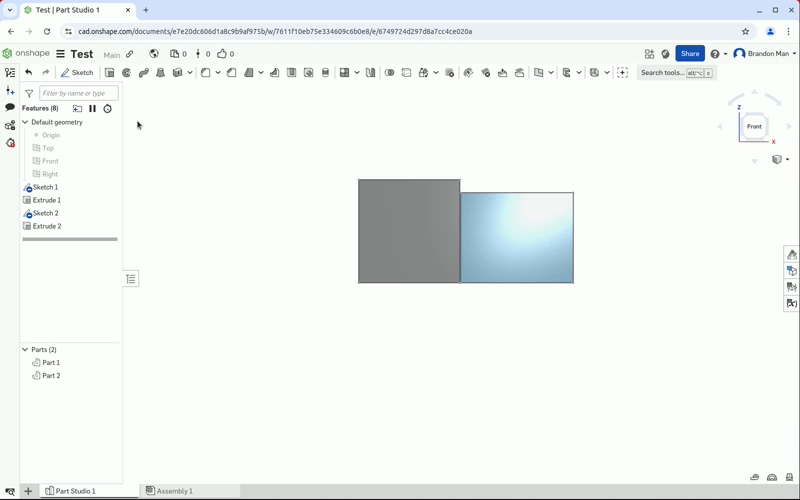
key(left, 2)
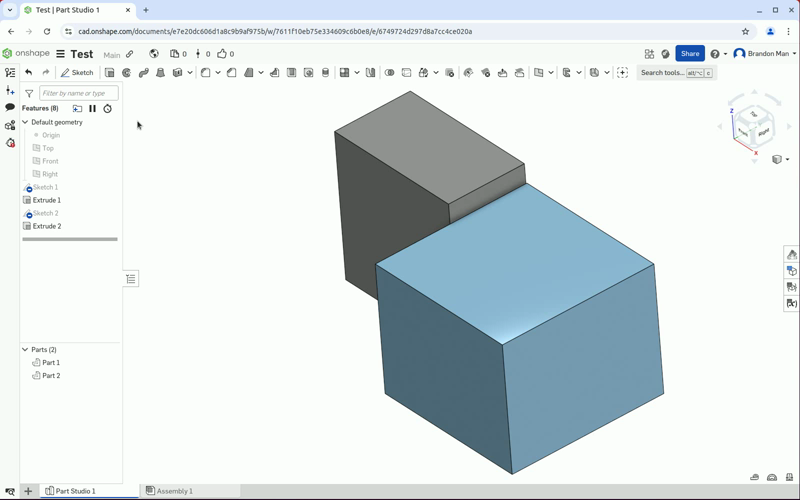
key(down, 2)
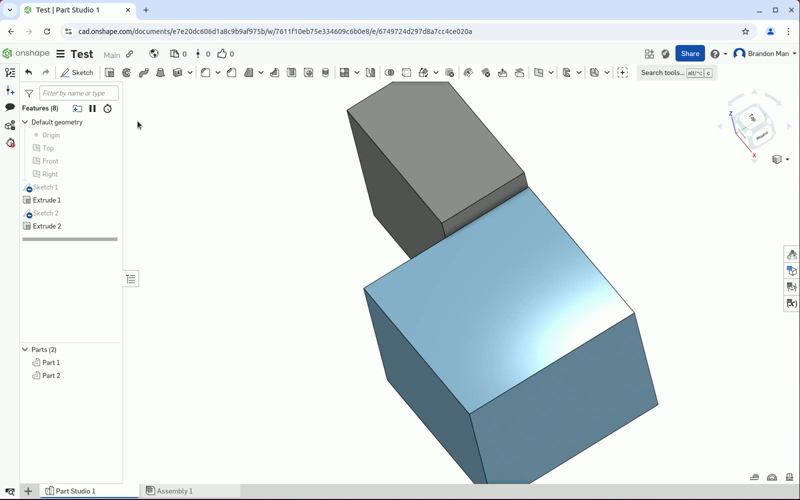
key(up, 2)
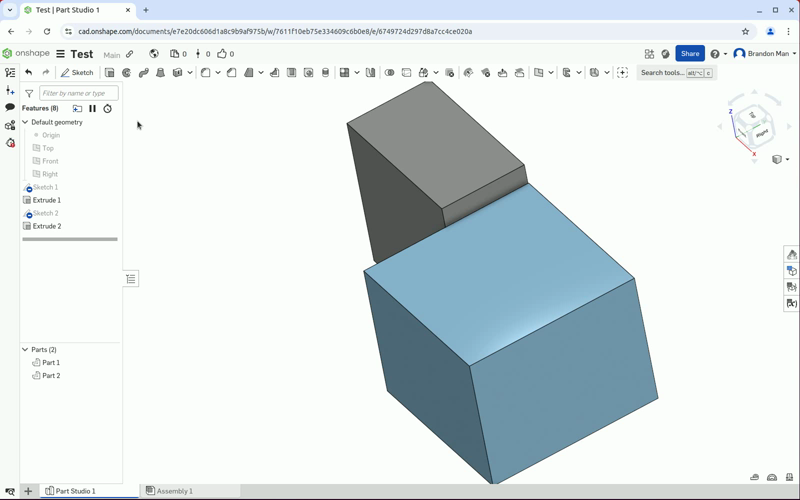
key(right, 2)
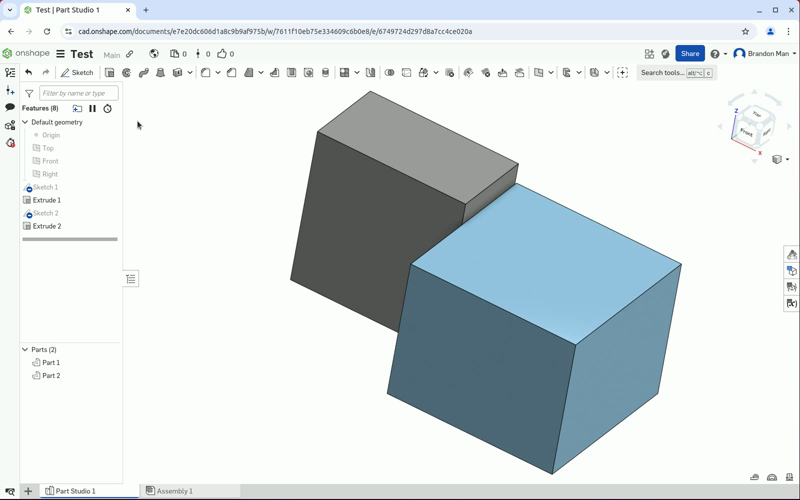
mouse_move(73, 189)
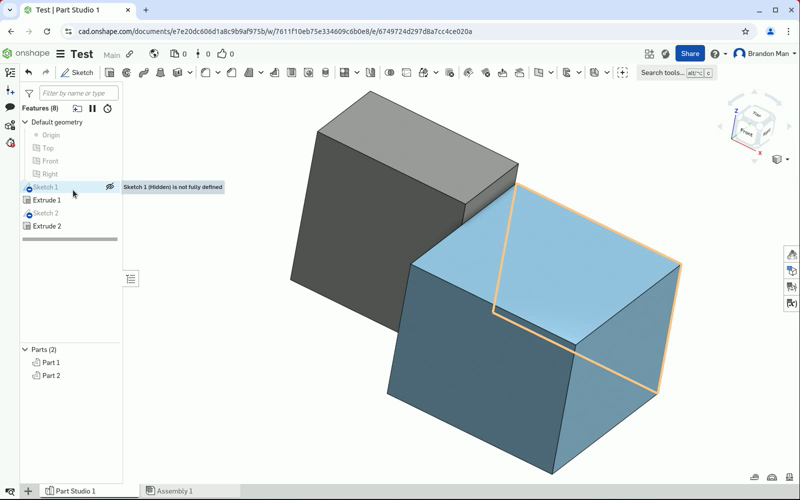
click(73, 189)